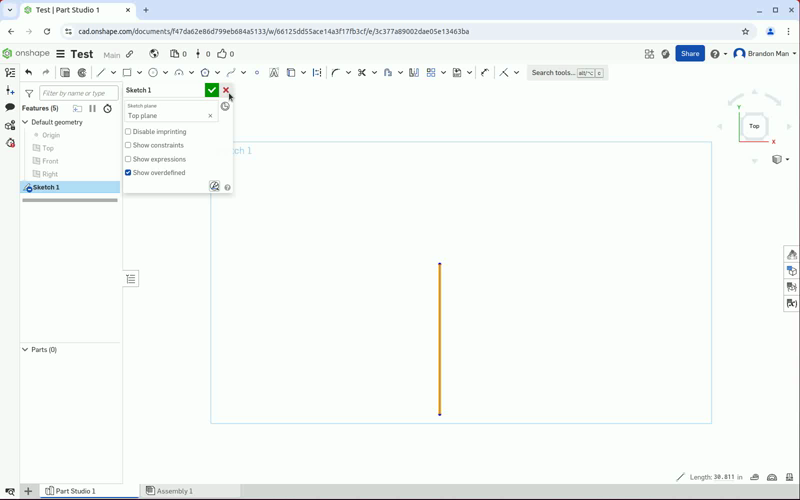
key(shift+h)
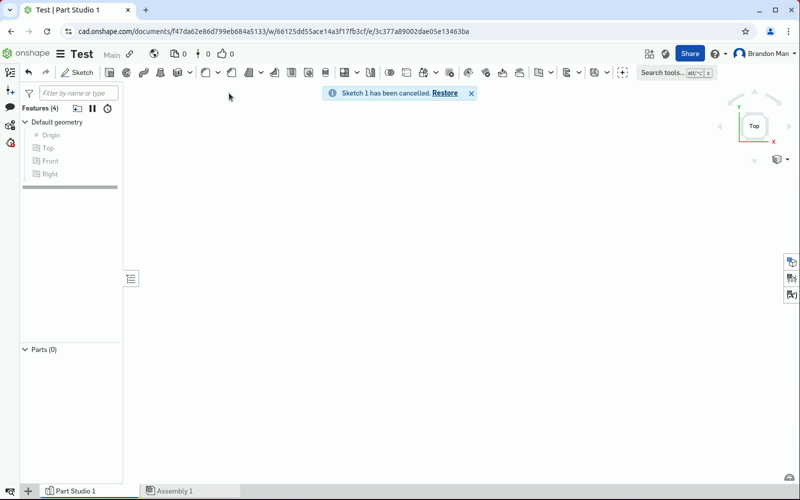
mouse_move(73, 352)
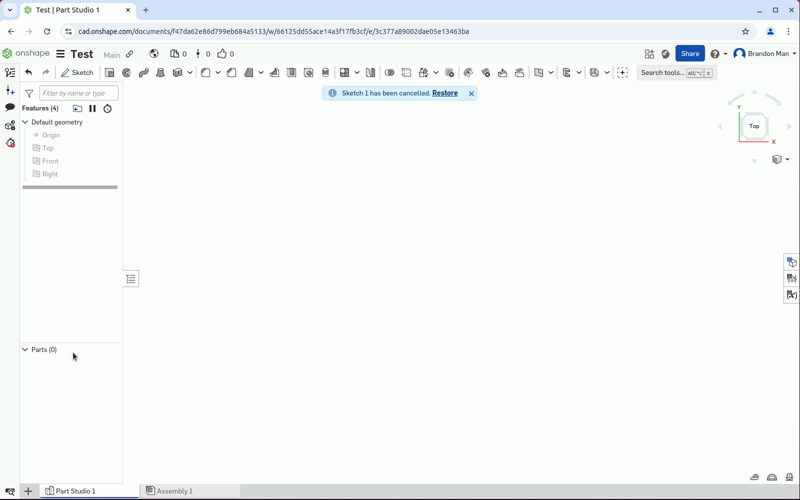
key(y)
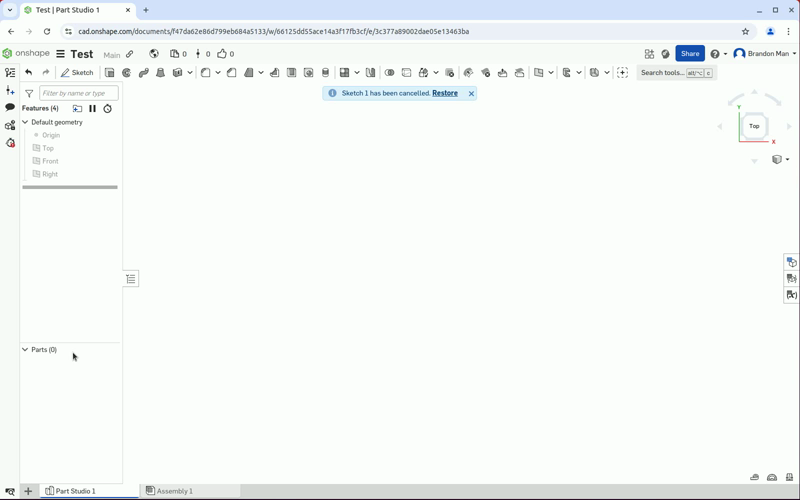
key(shift+p)
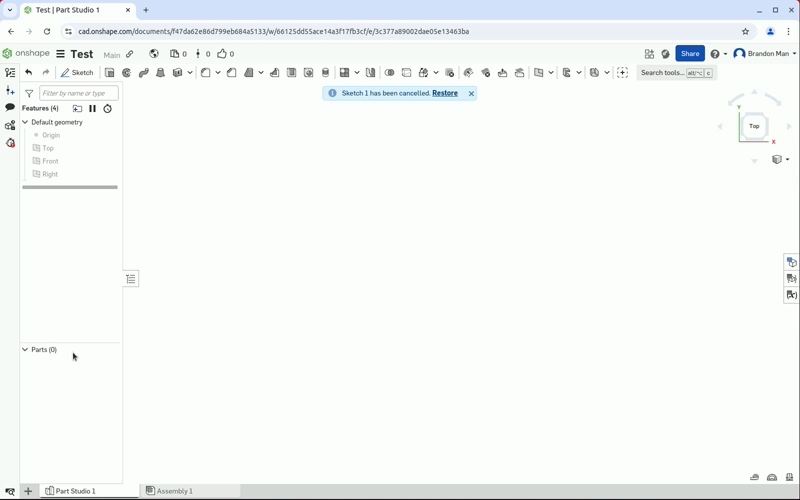
key(space)
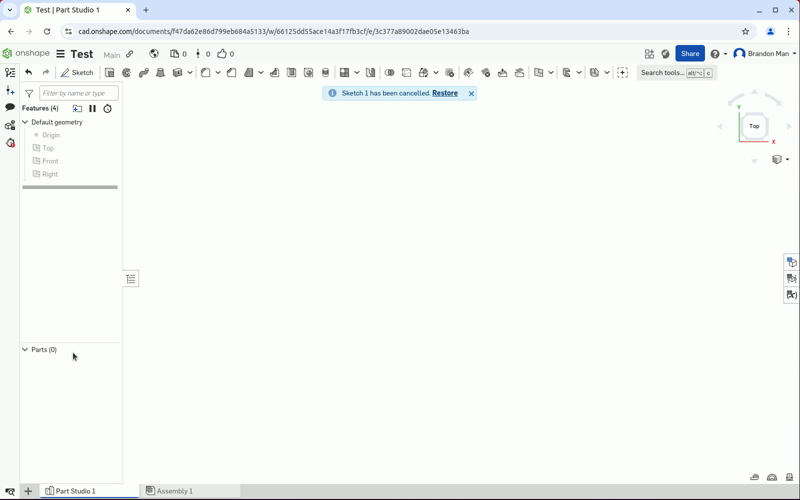
key_down(shift)
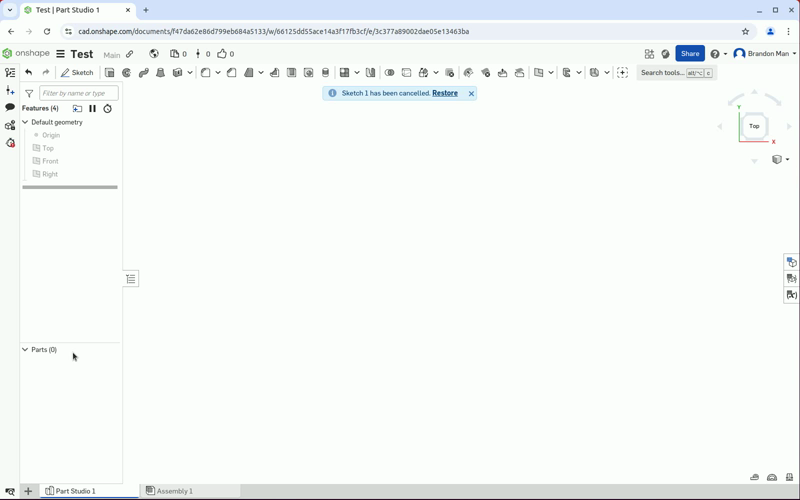
key(up)
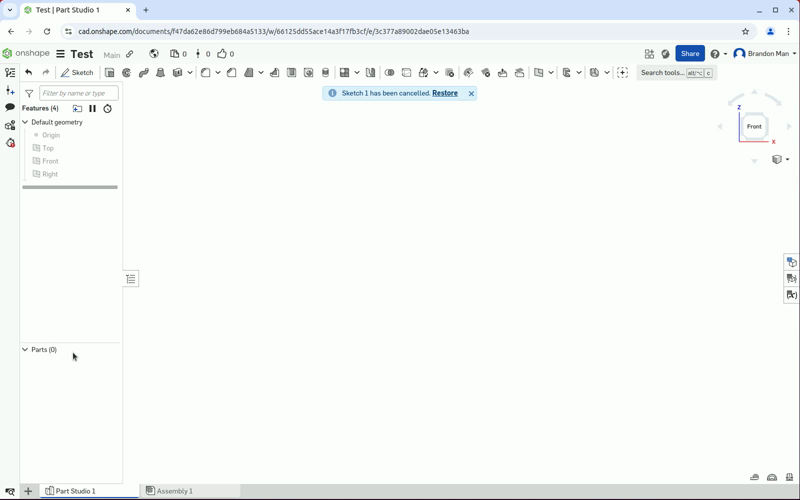
key_up(shift)
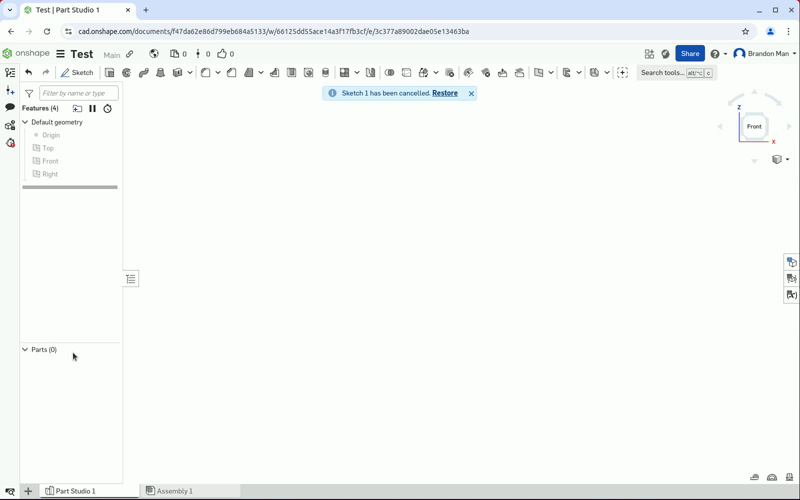
mouse_move(73, 352)
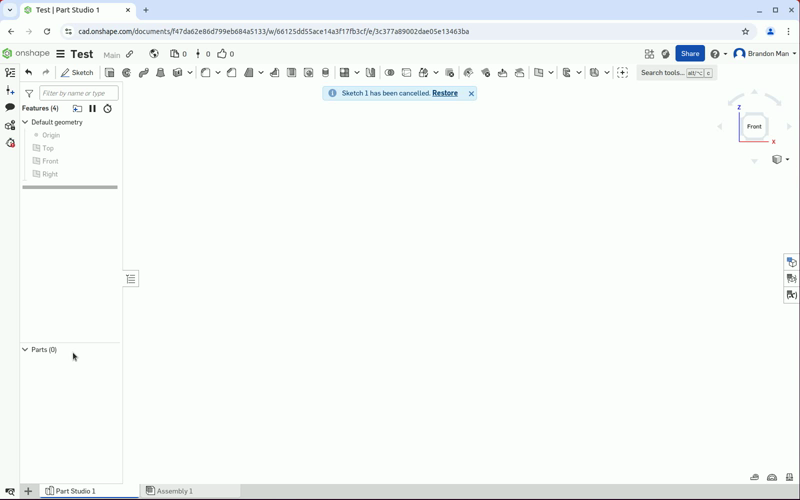
key(shift+y)
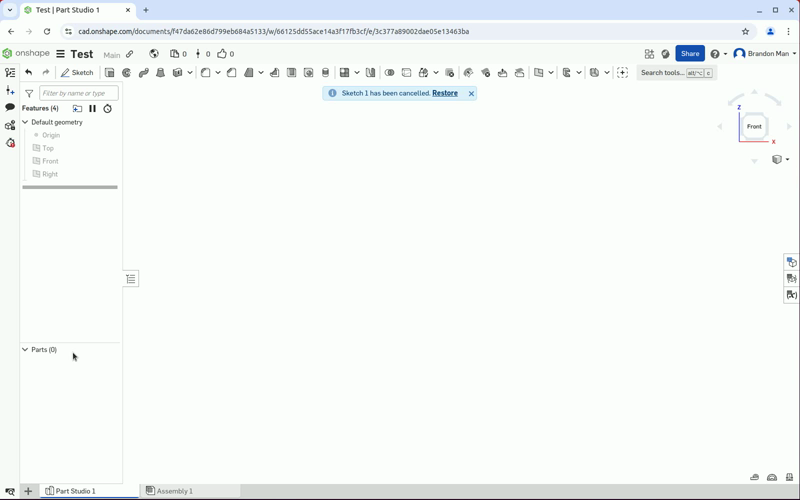
key(shift+s)
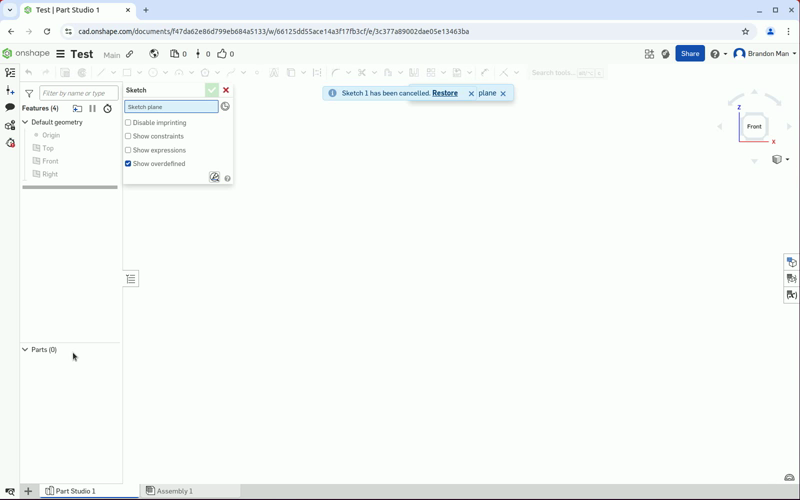
mouse_move(73, 163)
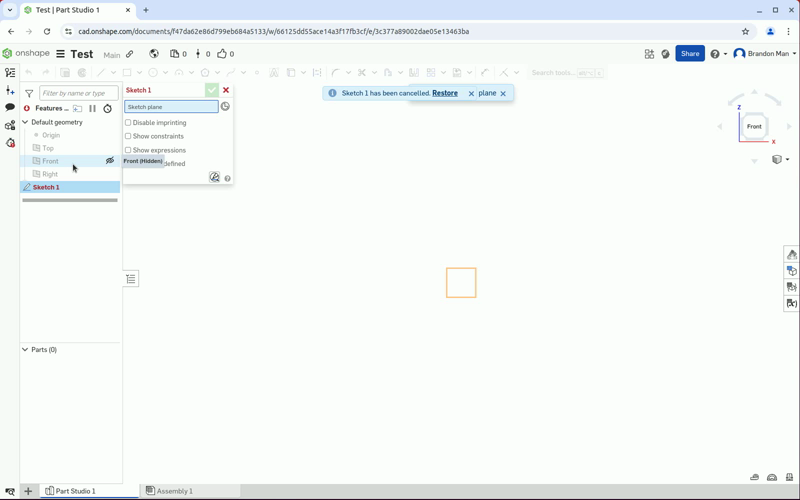
click(73, 163)
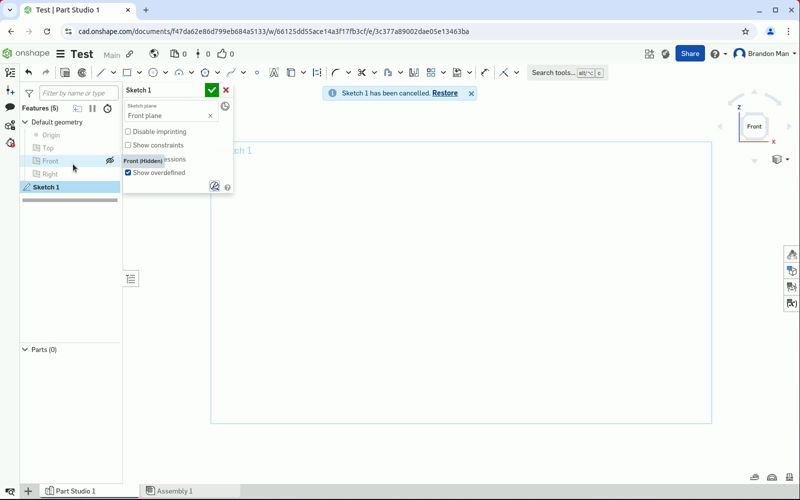
mouse_move(73, 352)
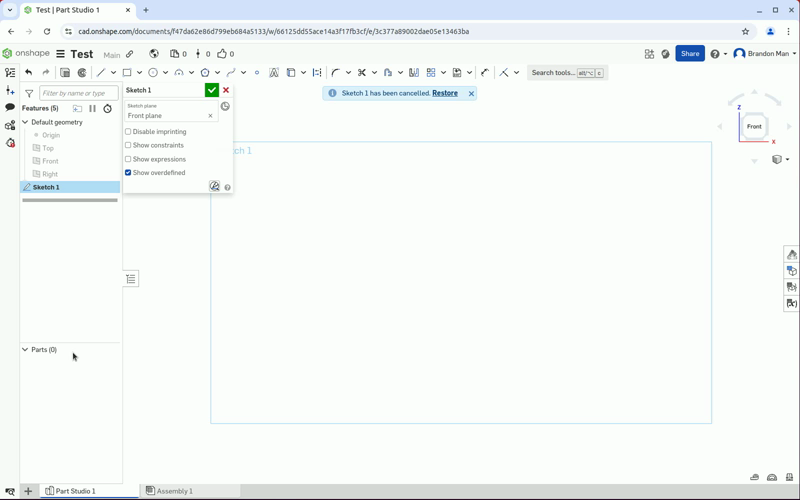
key(y)
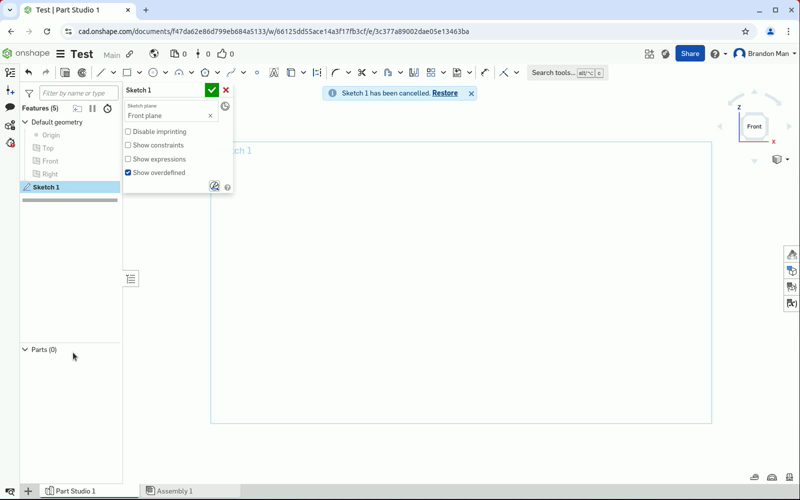
key(l)
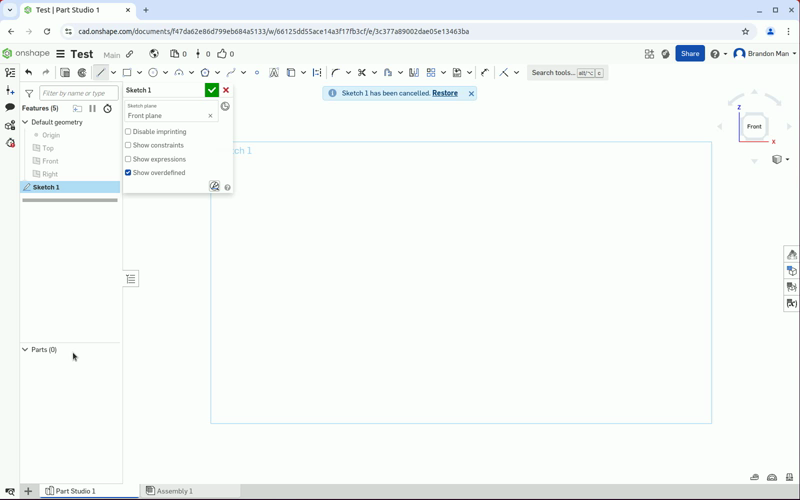
key_down(shift)
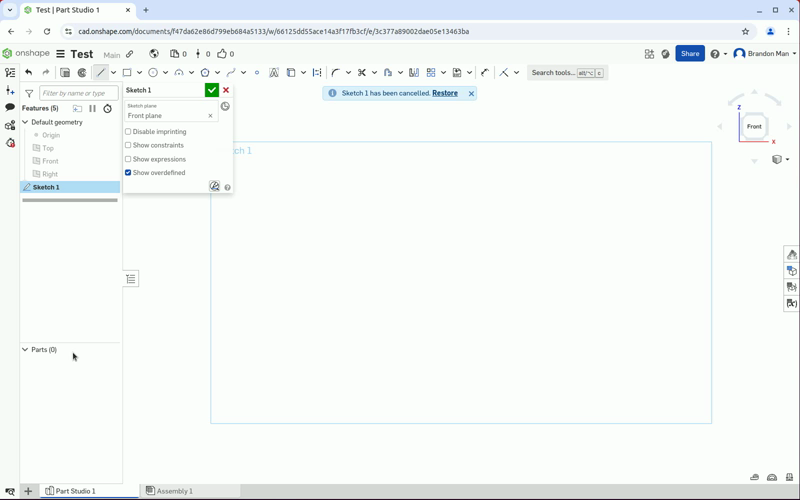
mouse_move(362, 308)
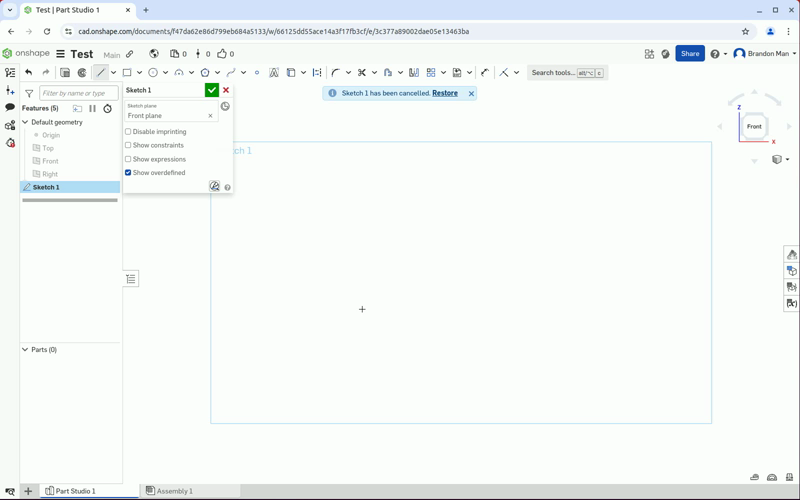
click(362, 308)
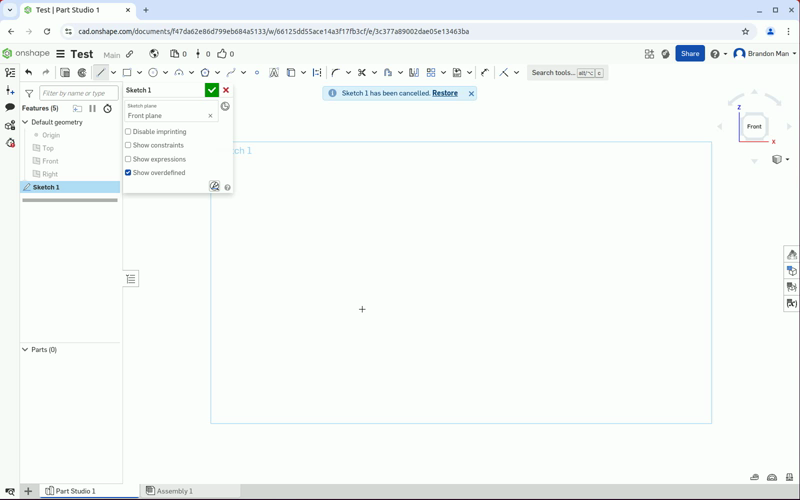
key_up(shift)
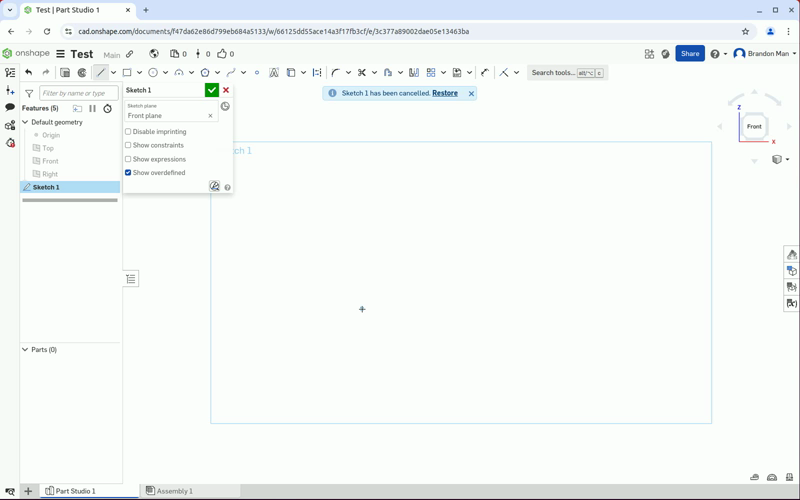
key_down(shift)
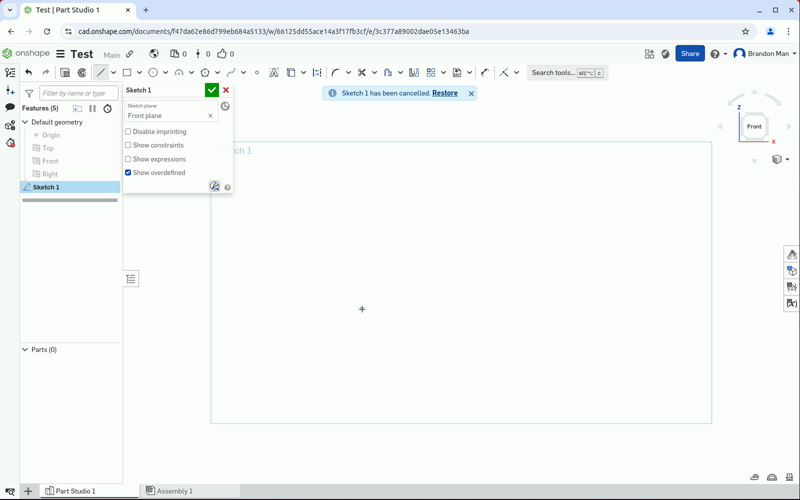
mouse_move(392, 308)
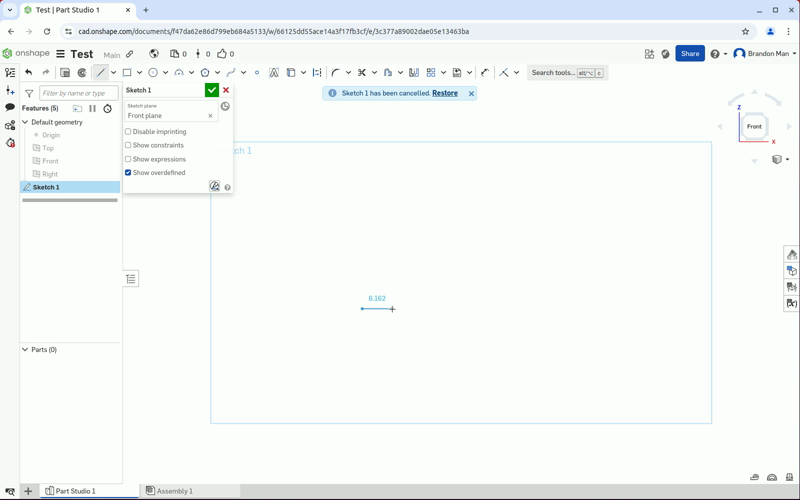
mouse_move(419, 308)
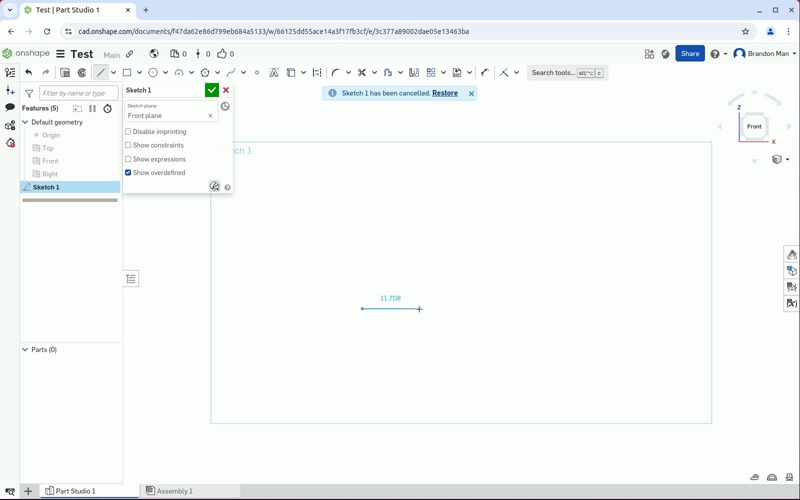
click(419, 308)
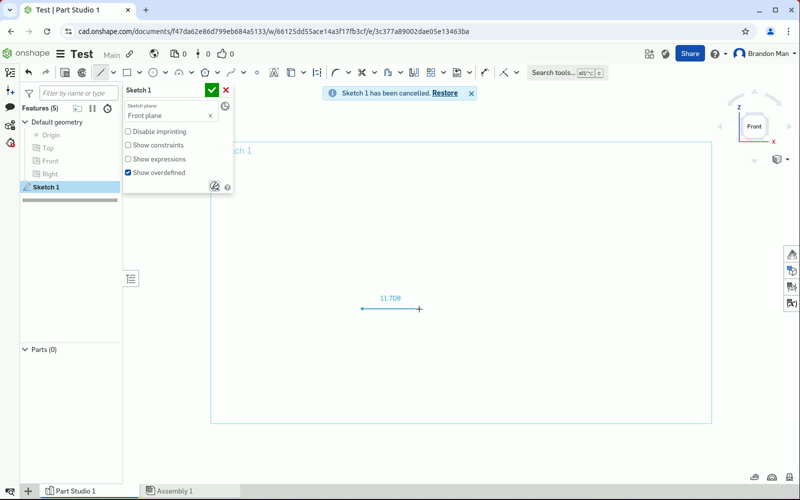
key_up(shift)
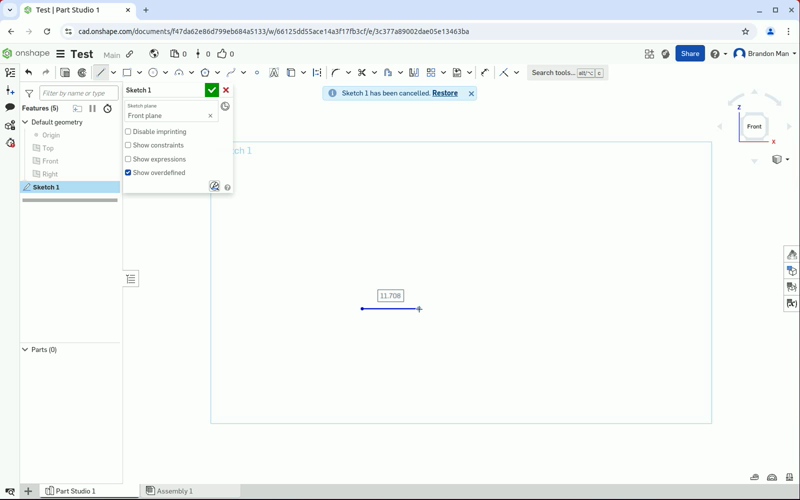
key_down(shift)
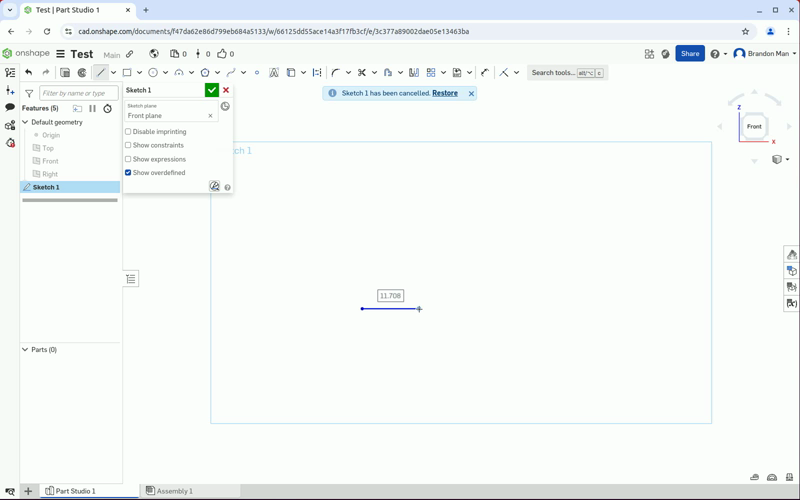
mouse_move(449, 308)
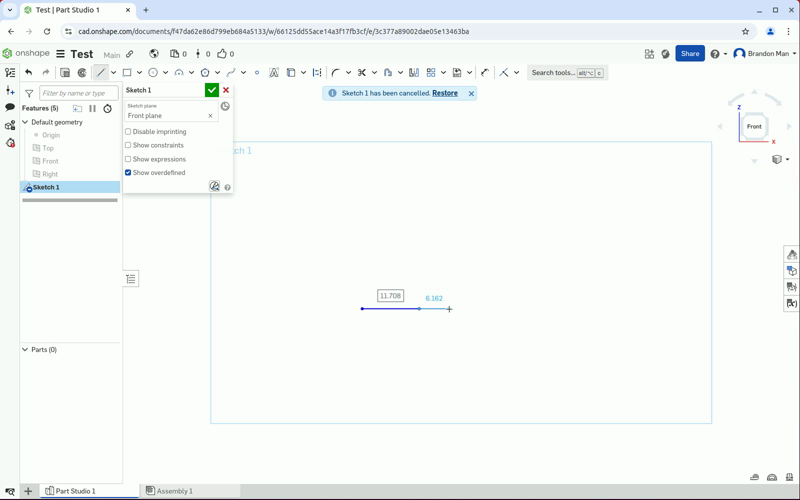
mouse_move(419, 252)
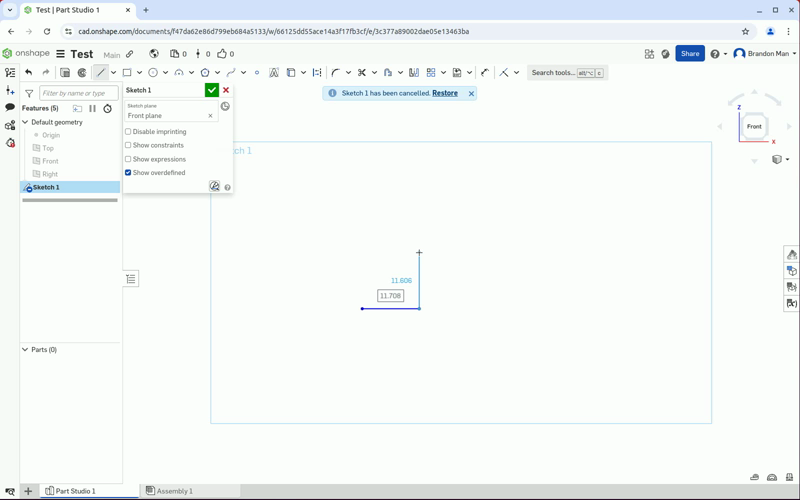
click(419, 252)
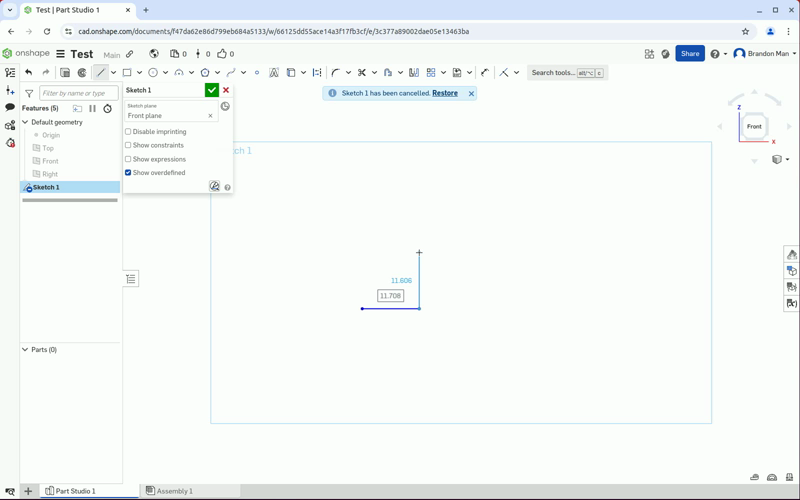
key_up(shift)
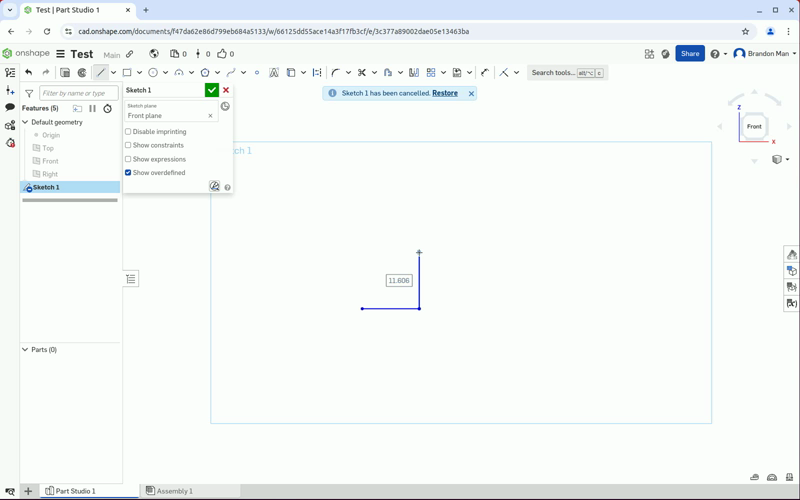
key_down(shift)
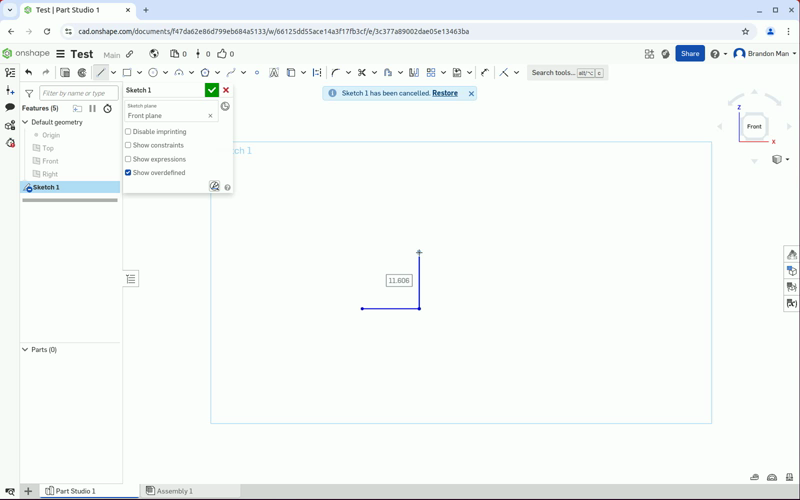
mouse_move(449, 252)
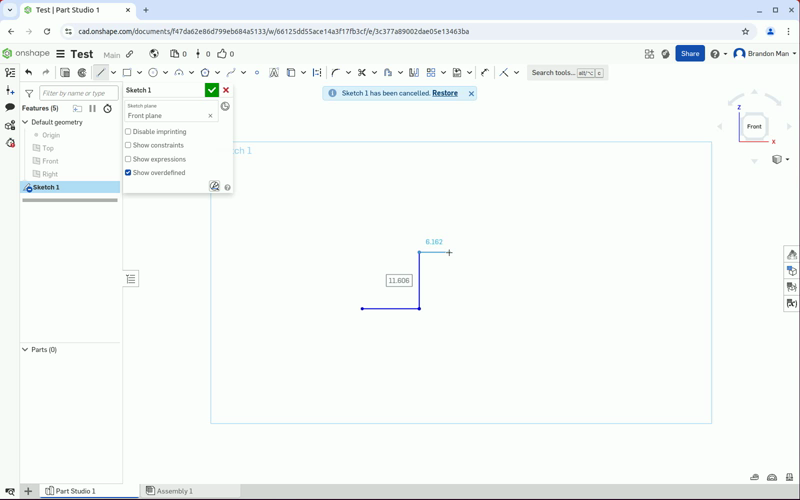
mouse_move(362, 252)
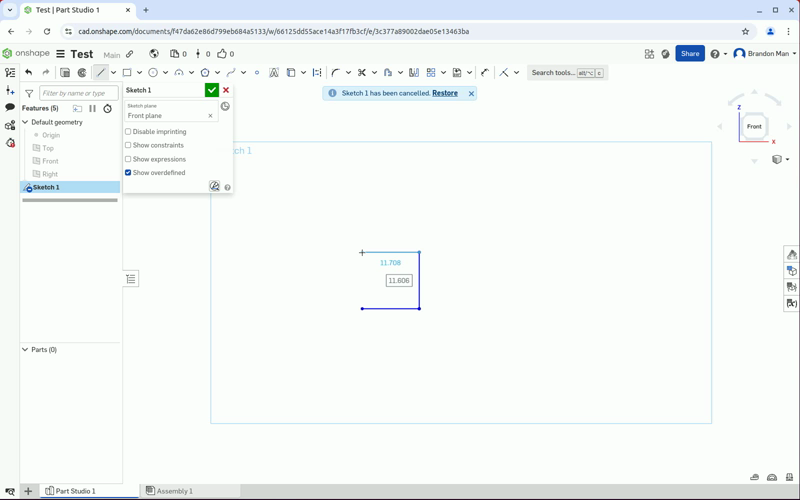
click(362, 252)
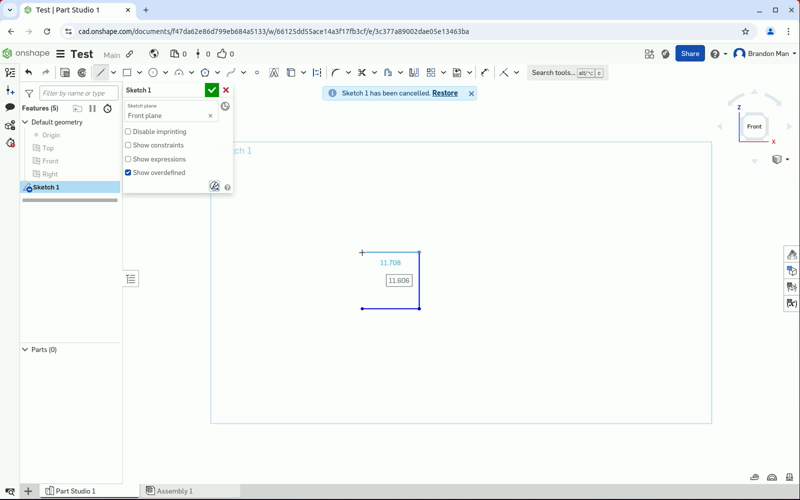
key_up(shift)
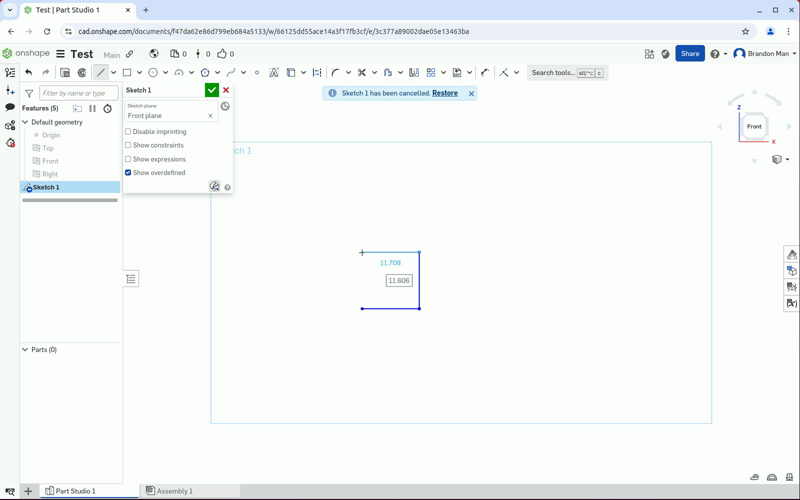
mouse_move(392, 252)
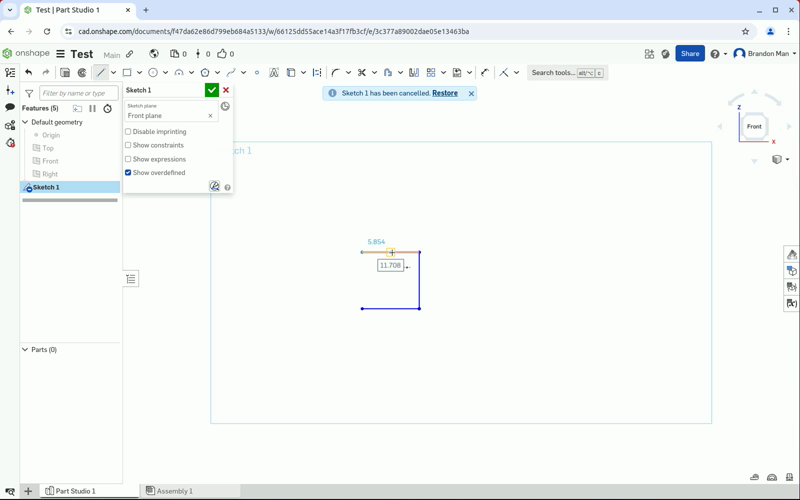
key_down(shift)
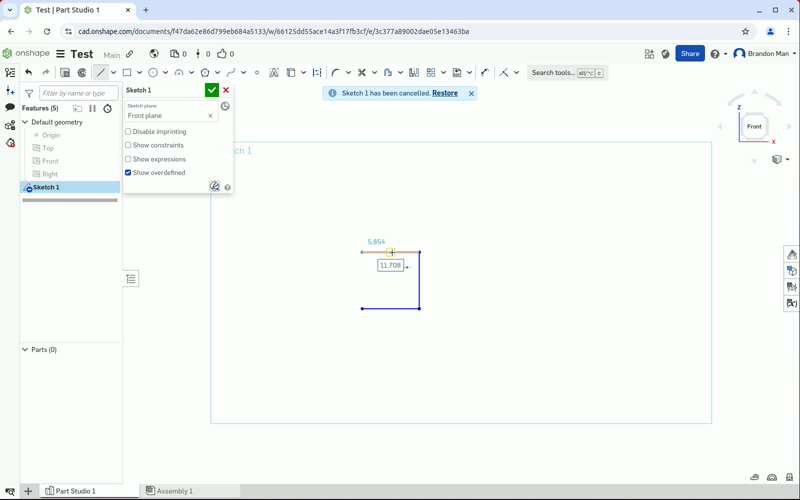
mouse_move(362, 308)
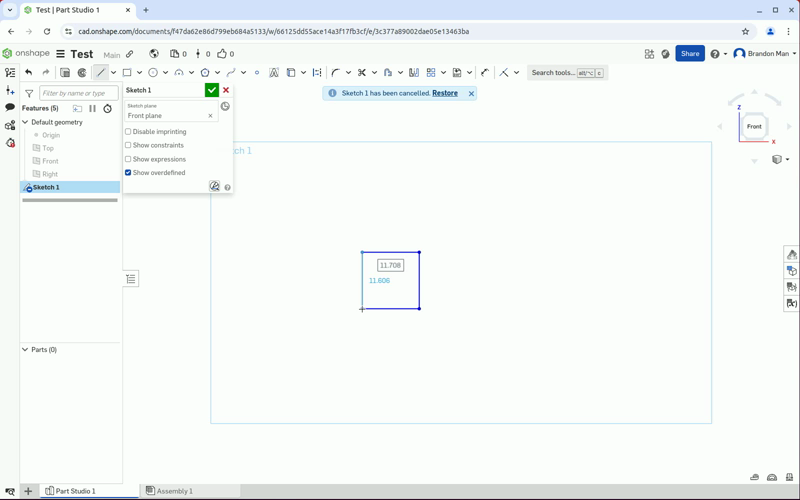
key_up(shift)
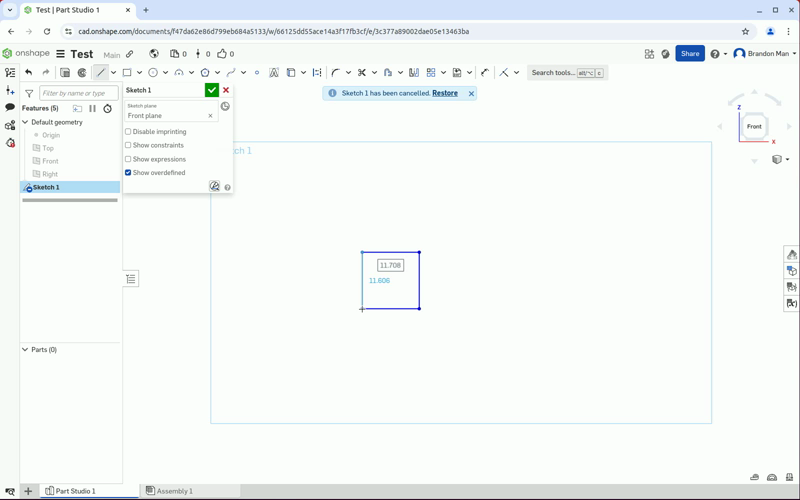
click(362, 308)
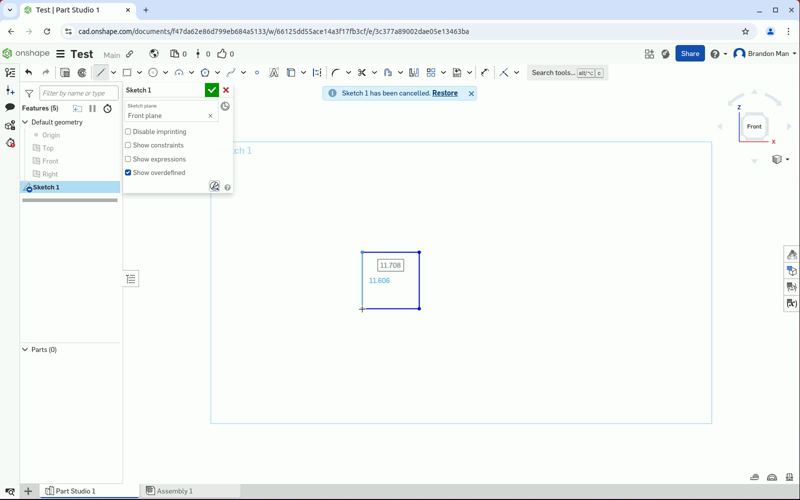
key(esc)
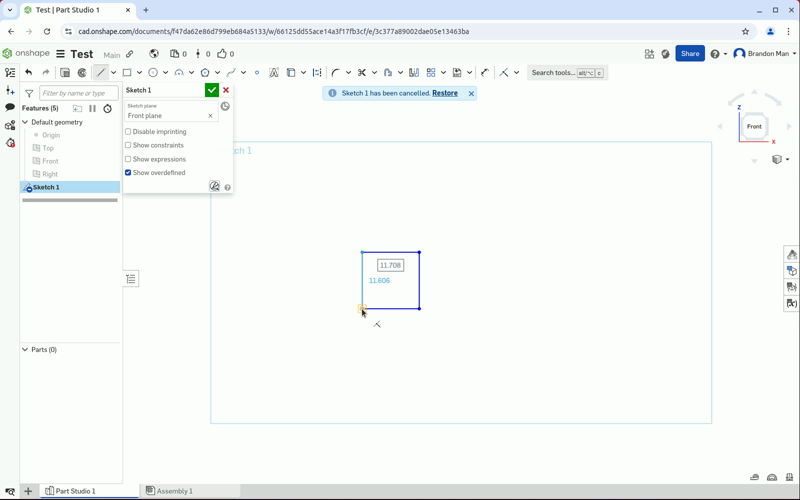
mouse_move(395, 298)
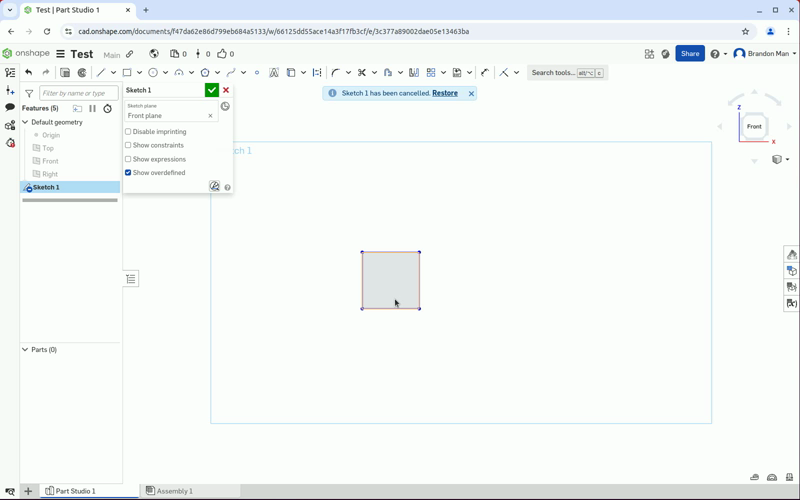
click(395, 298)
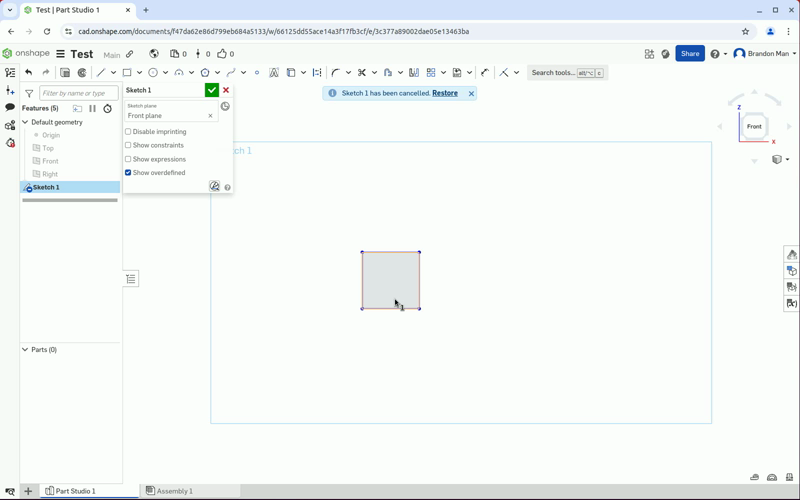
mouse_move(73, 352)
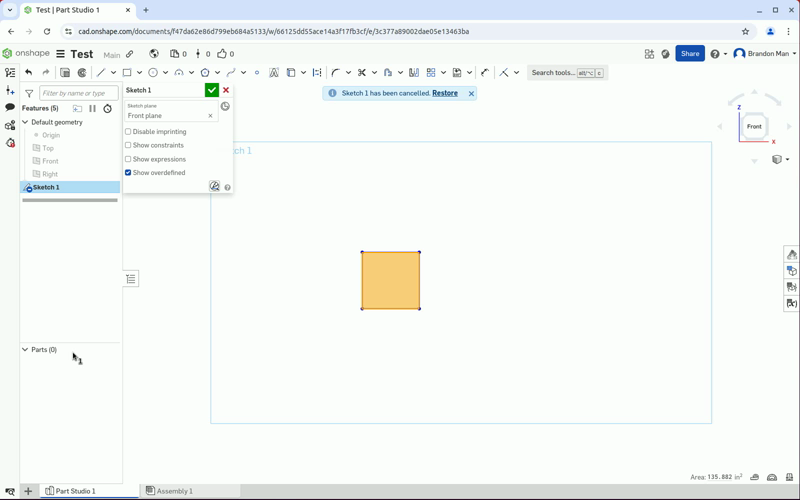
key(shift+y)
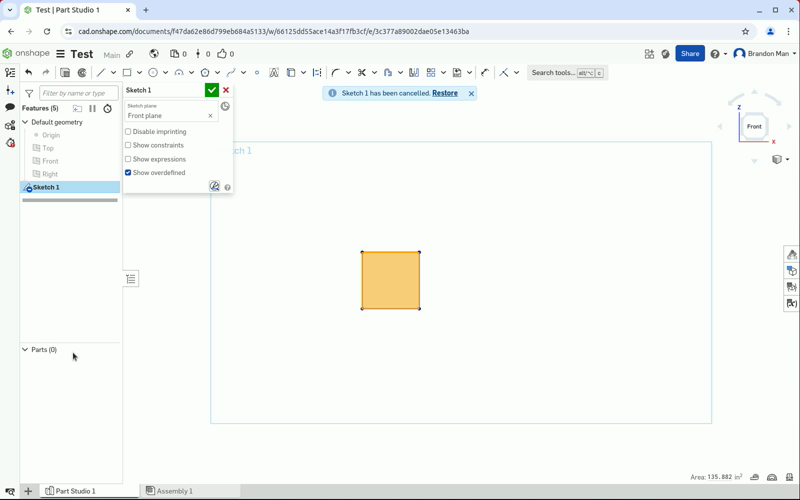
key(shift+e)
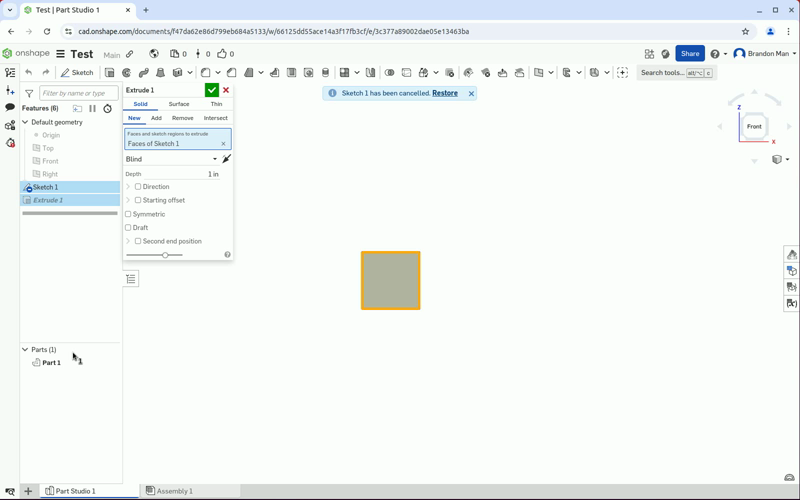
mouse_move(143, 106)
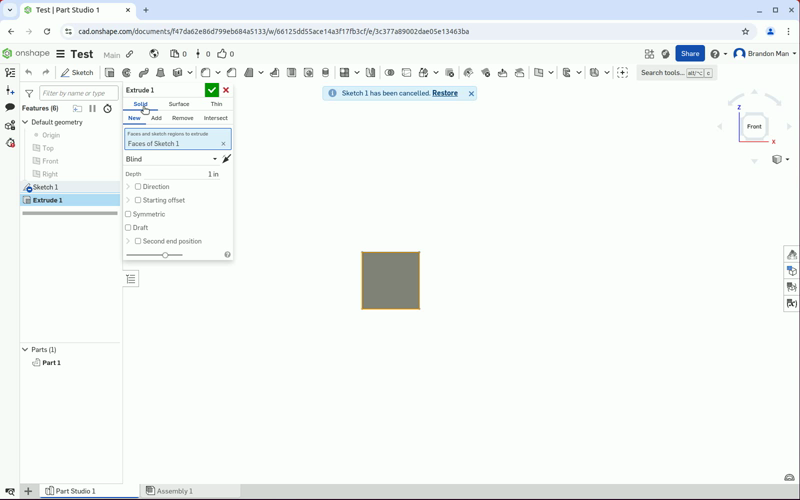
click(143, 106)
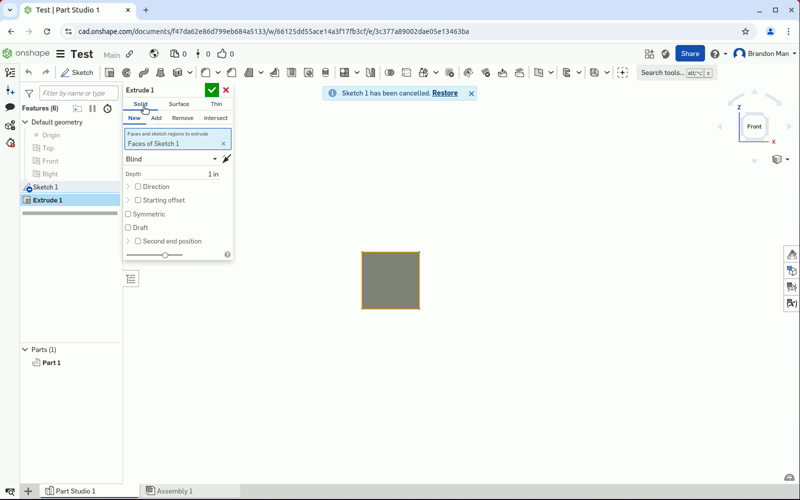
mouse_move(137, 120)
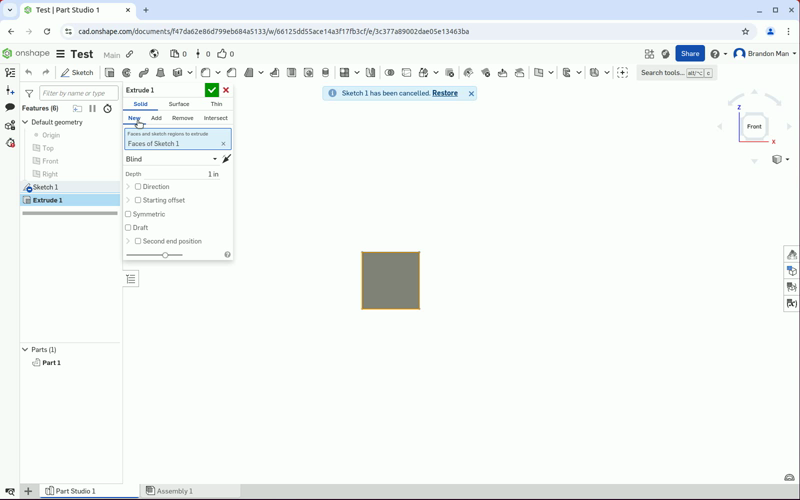
click(137, 120)
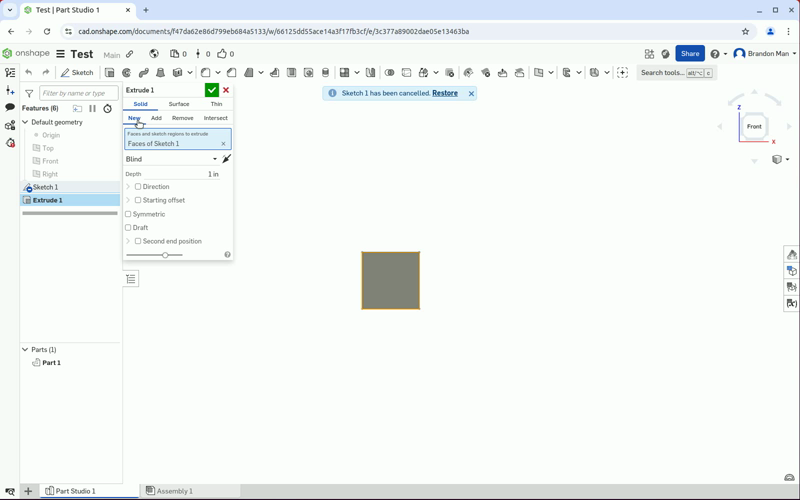
key(tab, 4)
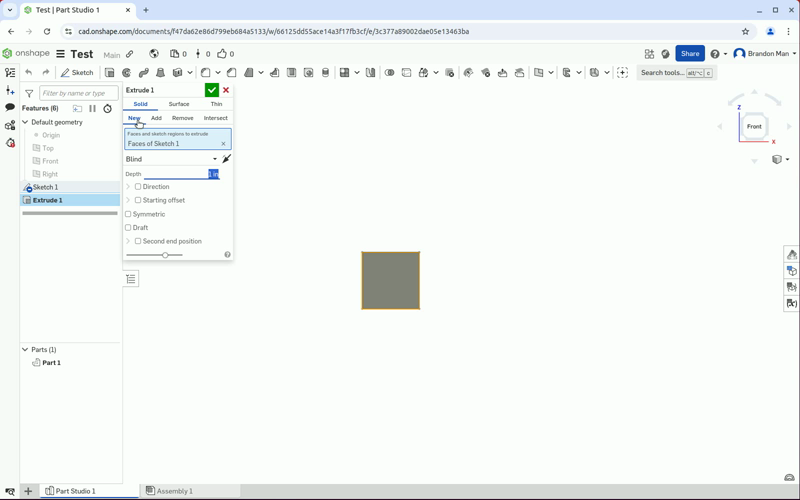
text(23.108)
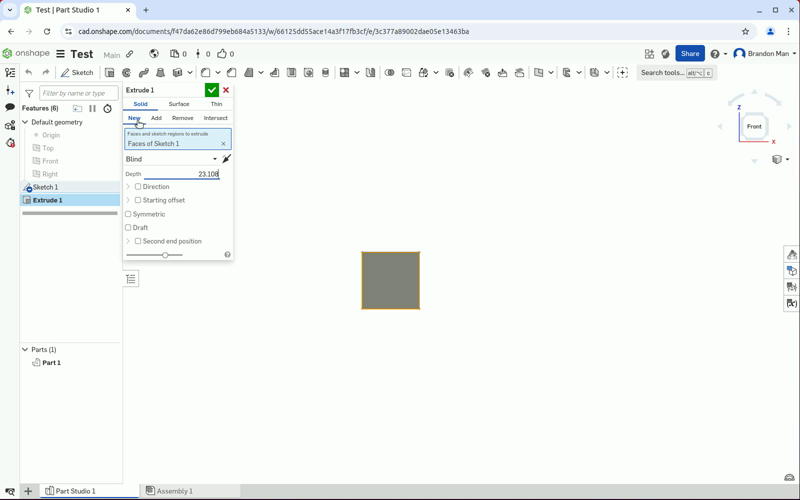
key(enter)
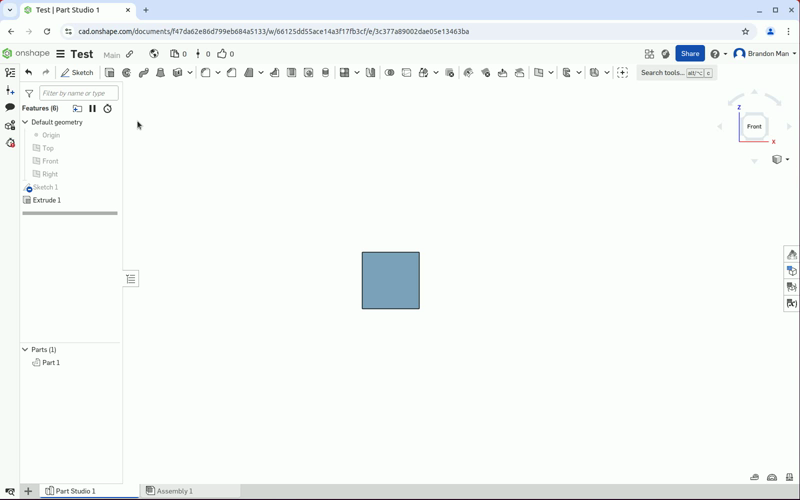
key(shift+h)
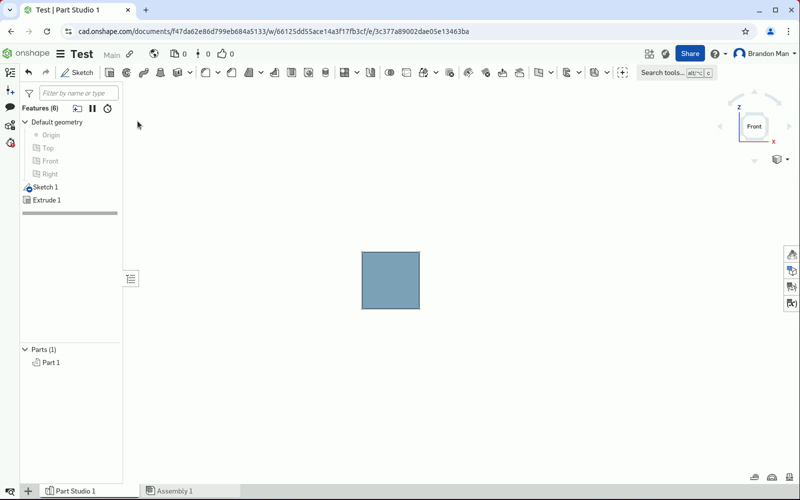
key(shift+h)
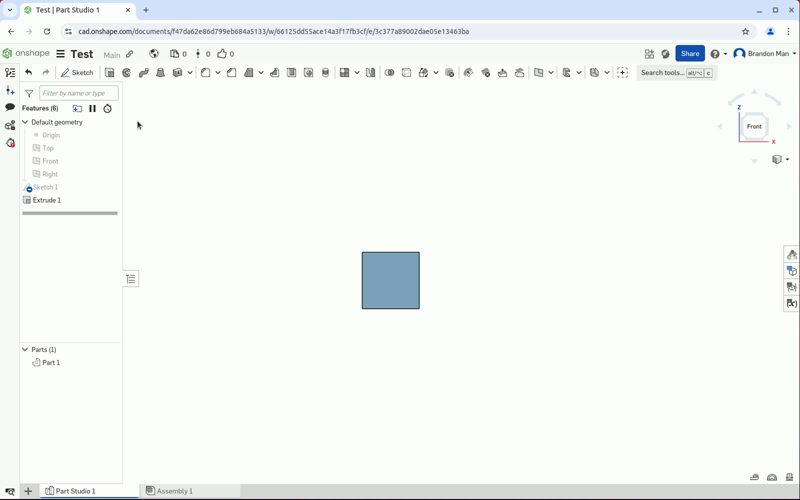
mouse_move(73, 189)
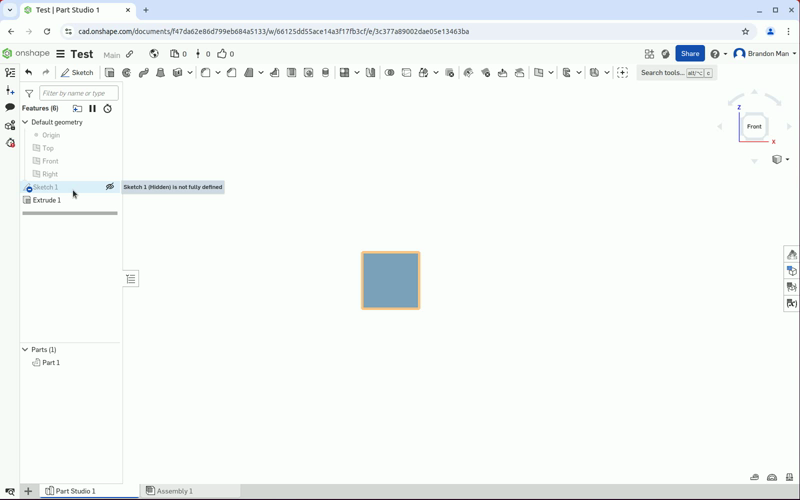
click(73, 189)
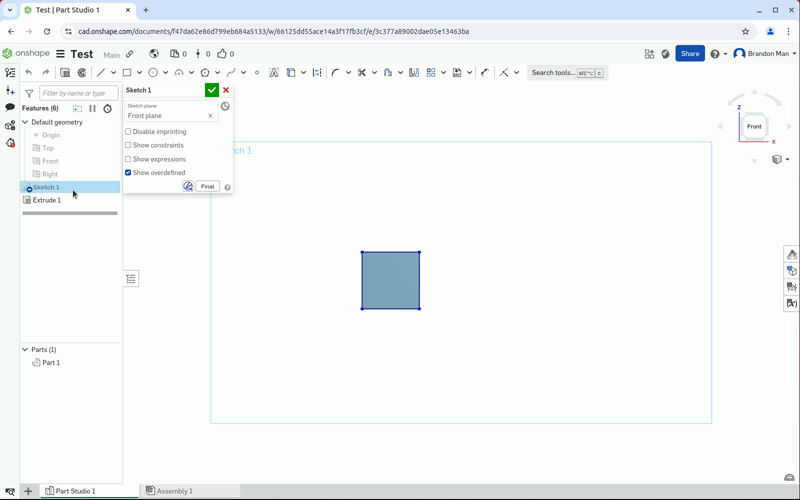
mouse_move(229, 92)
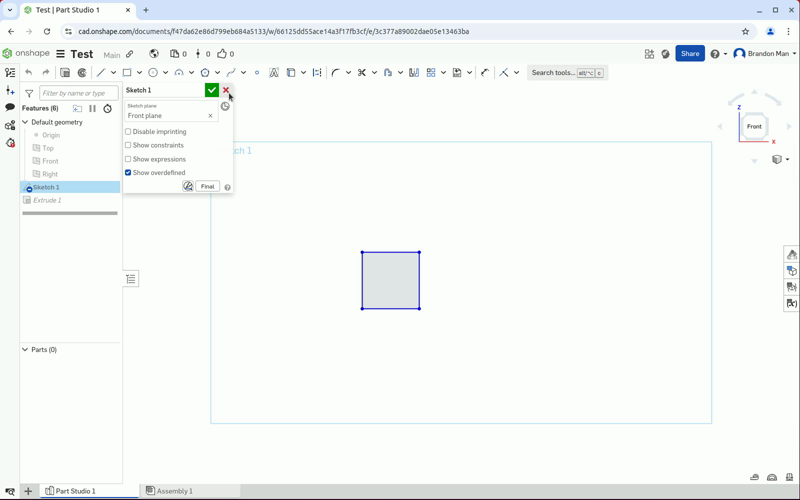
click(229, 92)
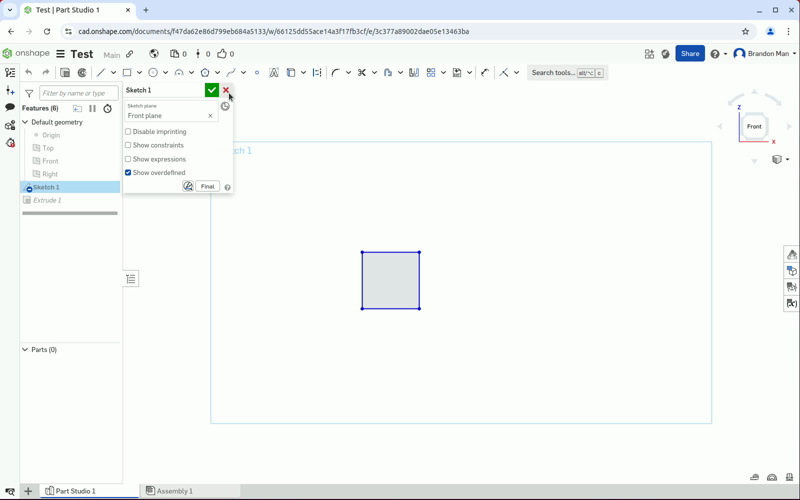
key(shift+s)
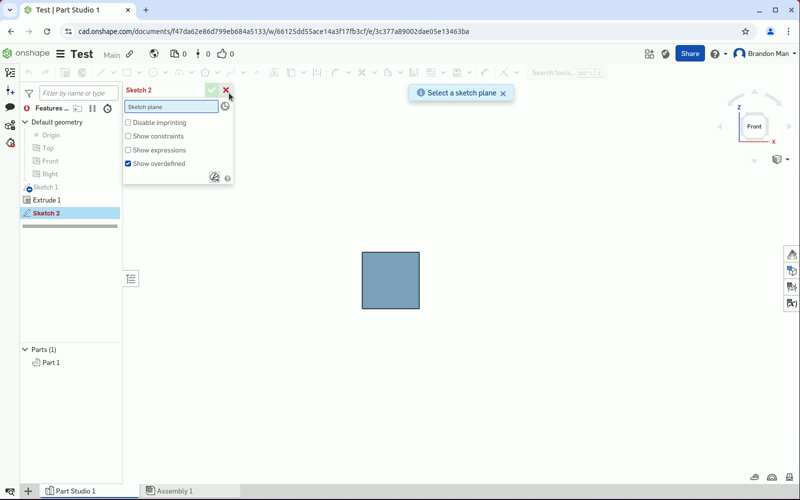
mouse_move(73, 163)
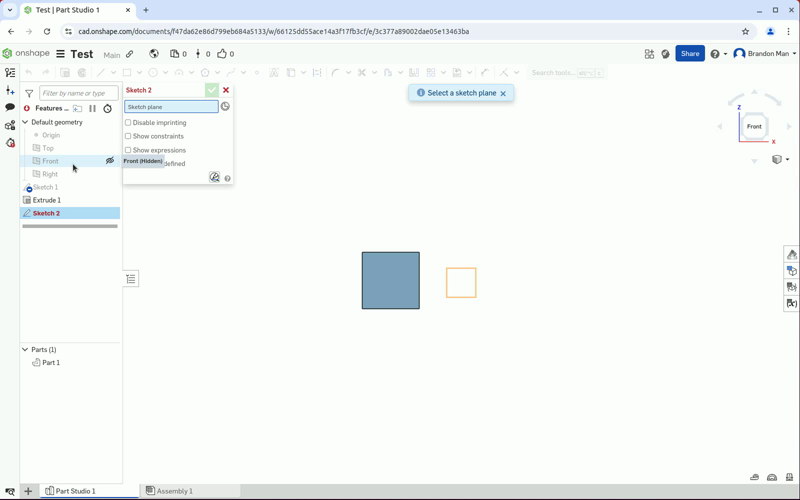
click(73, 163)
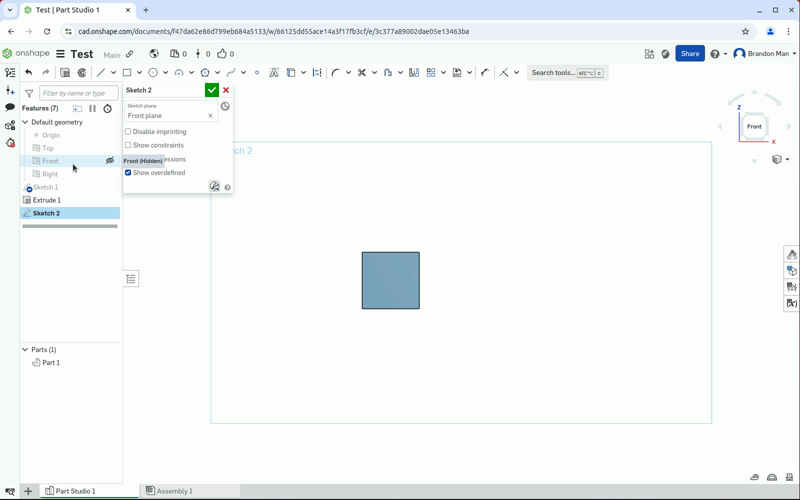
mouse_move(73, 352)
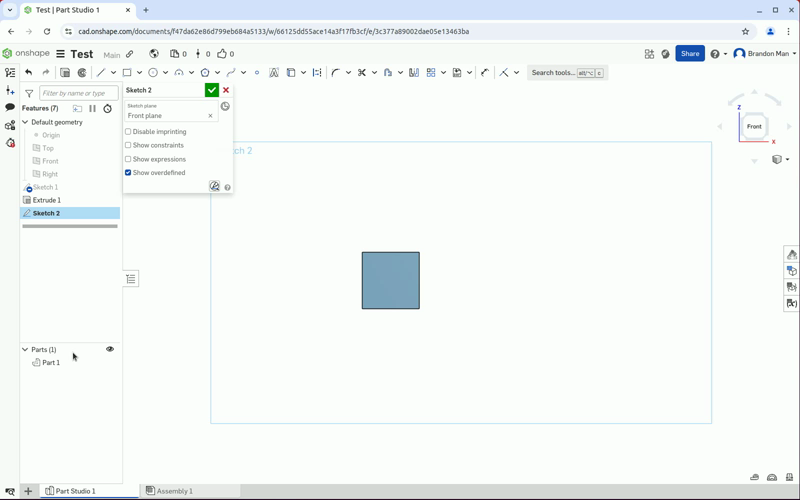
key(y)
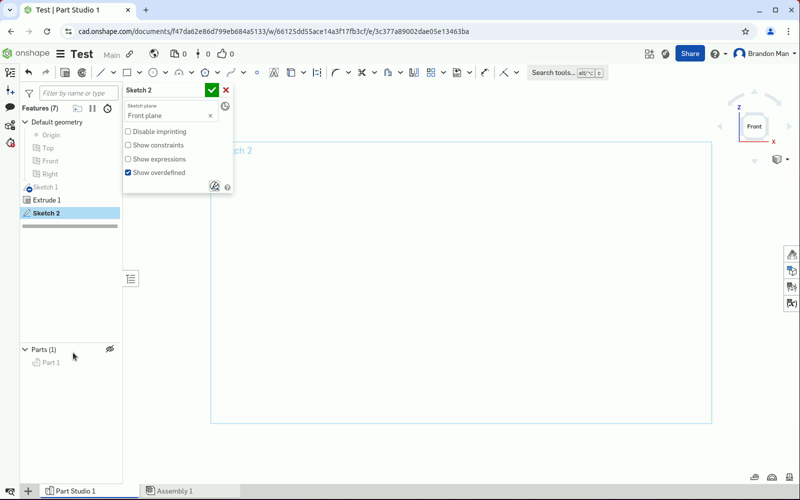
key(l)
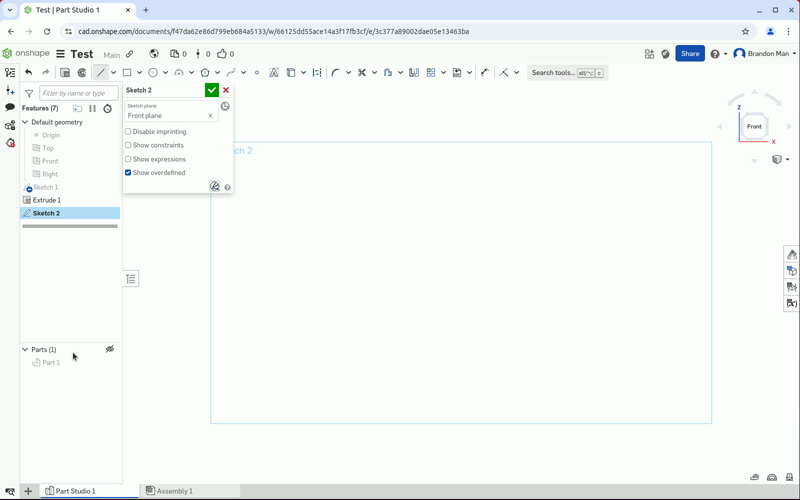
key_down(shift)
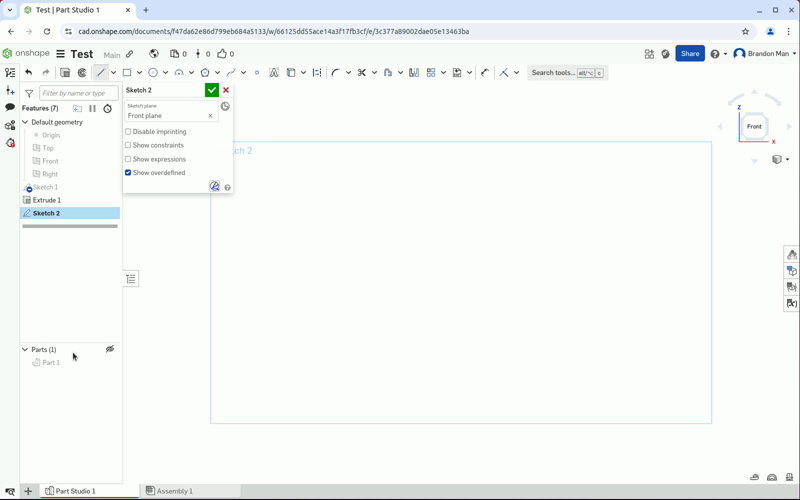
mouse_move(444, 294)
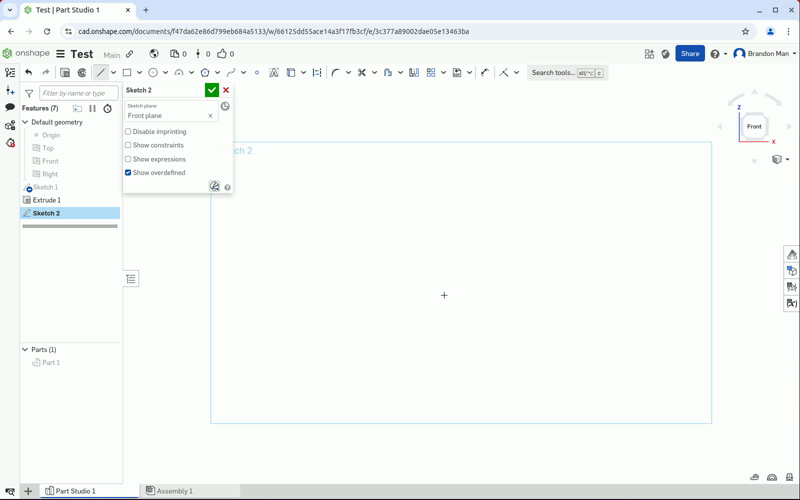
click(444, 294)
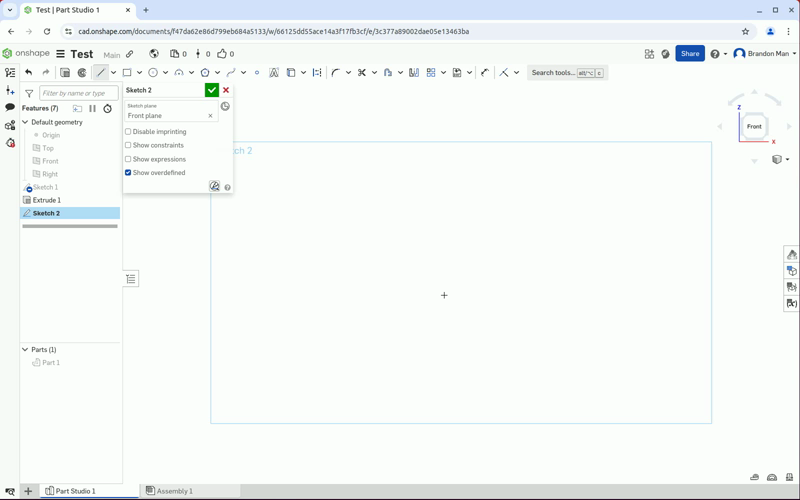
key_up(shift)
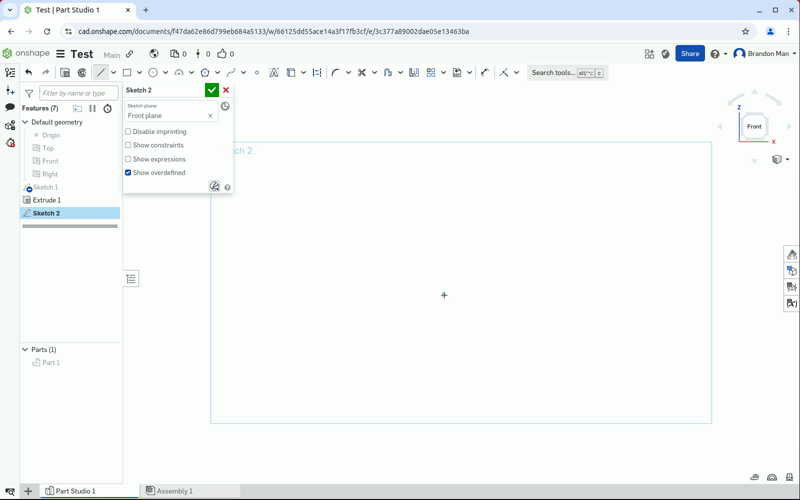
key_down(shift)
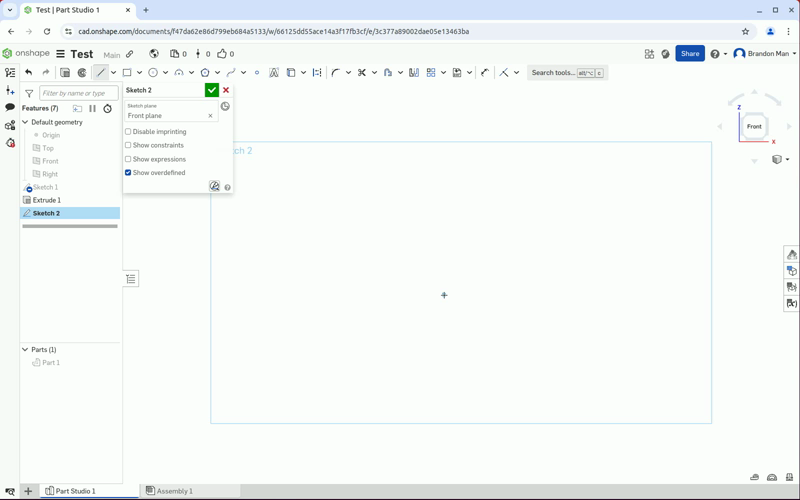
mouse_move(474, 294)
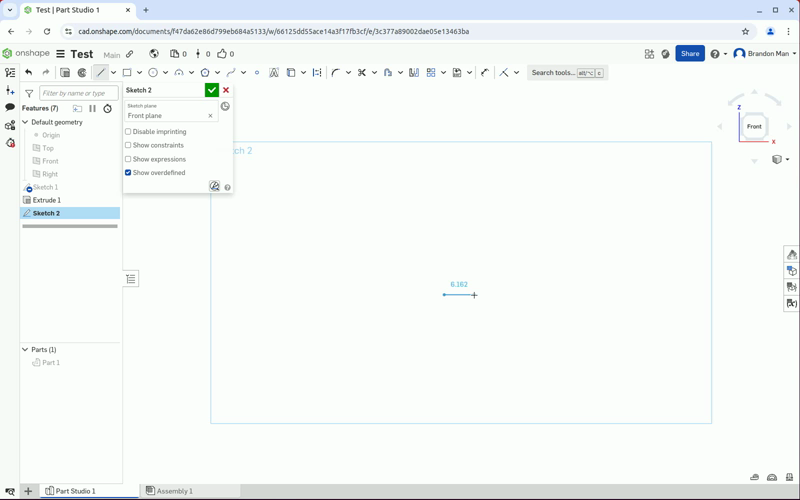
mouse_move(501, 294)
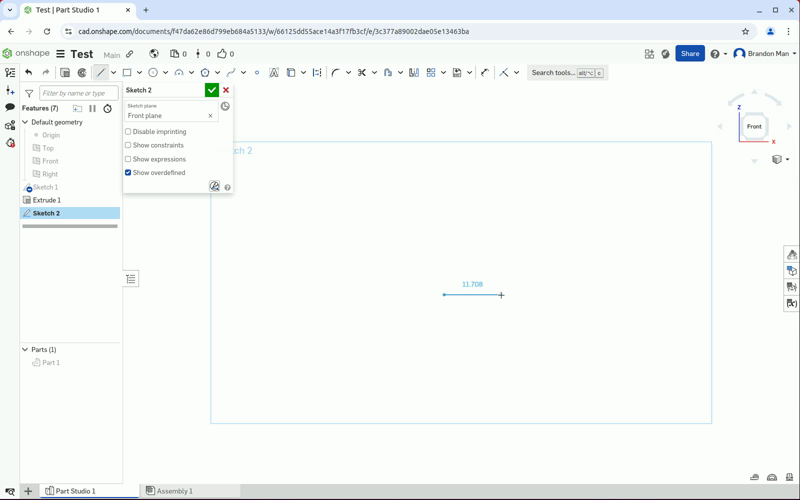
click(501, 294)
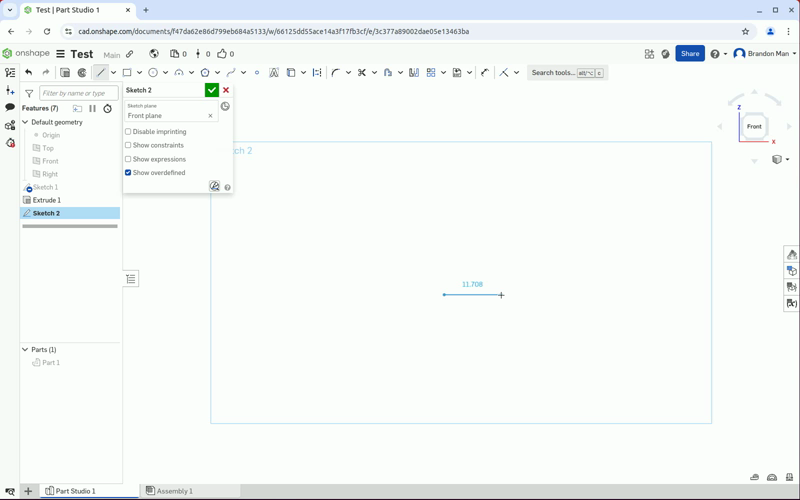
key_up(shift)
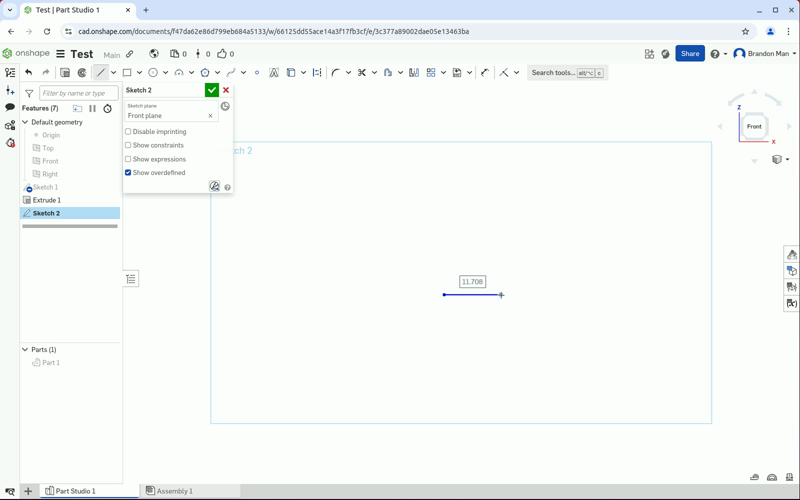
key_down(shift)
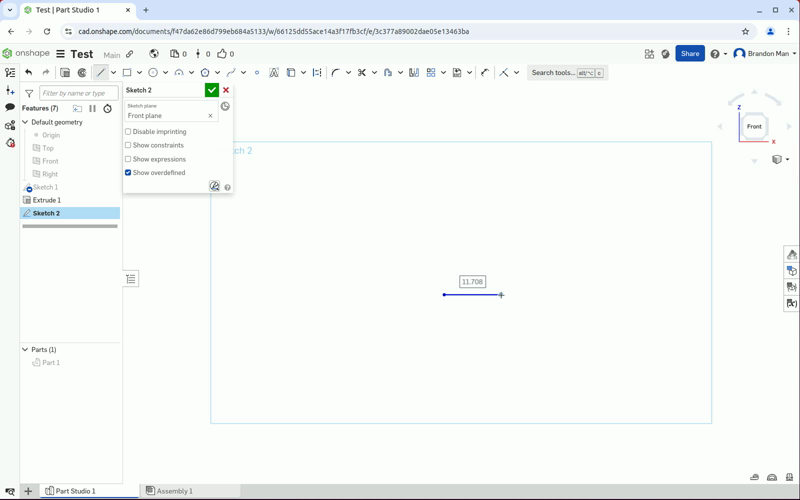
mouse_move(501, 182)
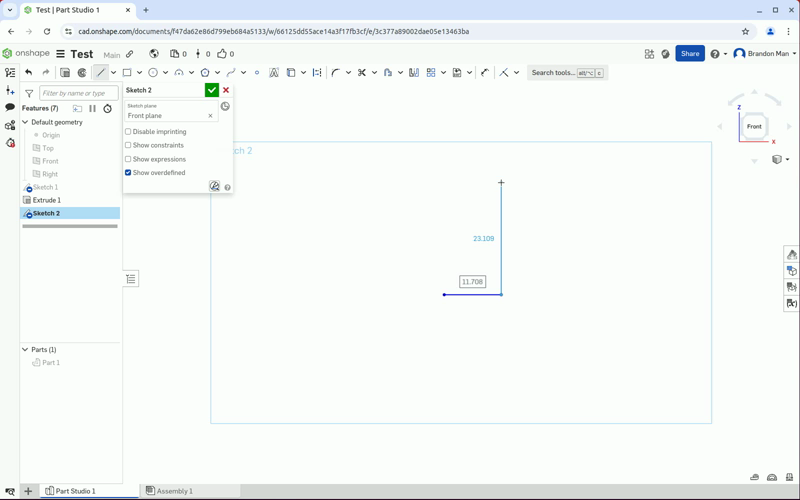
click(501, 182)
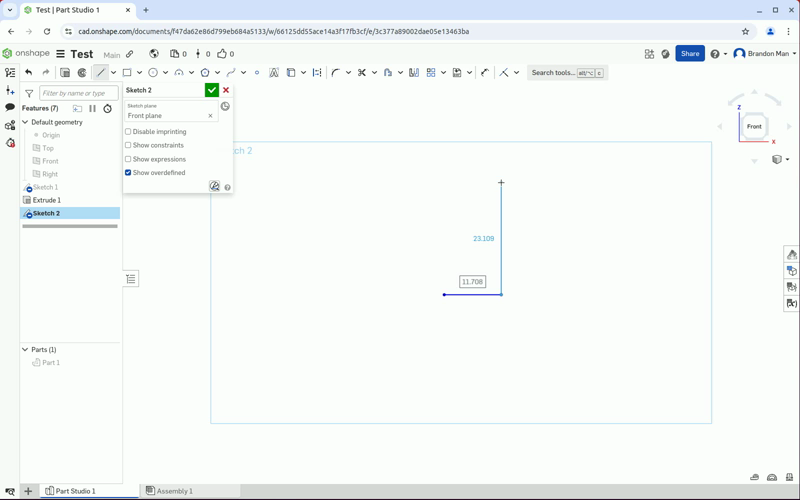
key_up(shift)
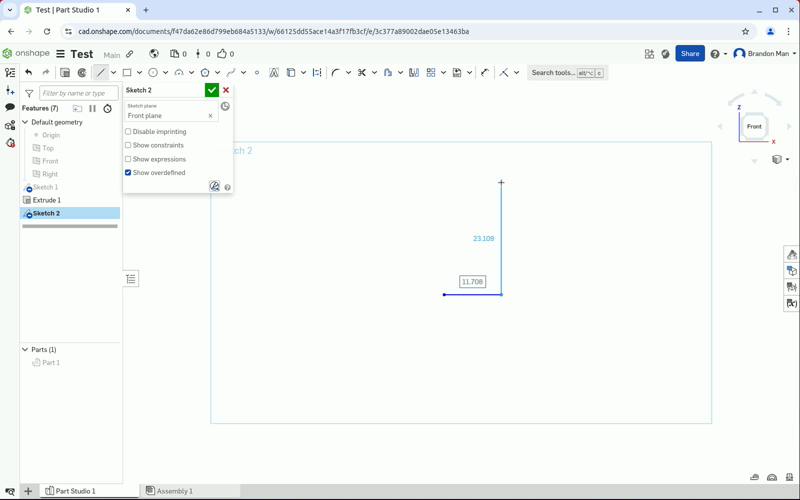
key_down(shift)
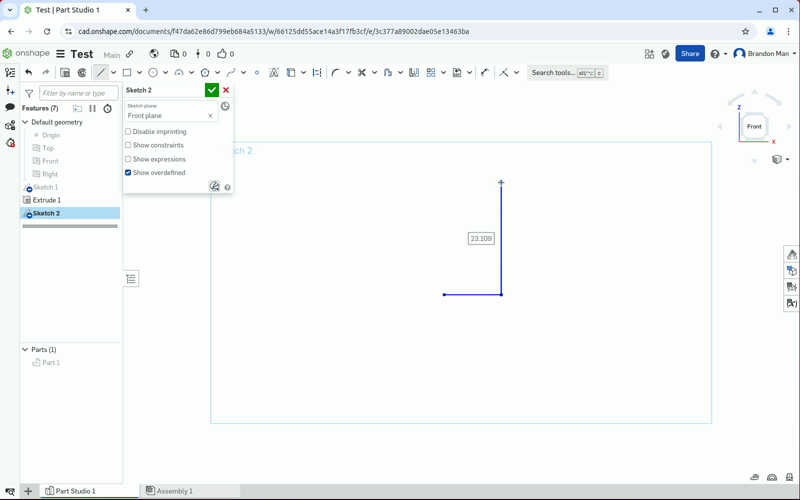
mouse_move(531, 182)
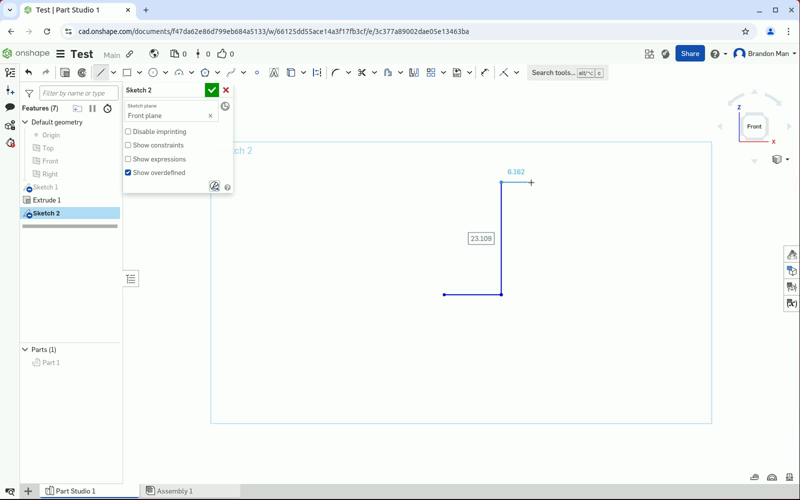
mouse_move(444, 182)
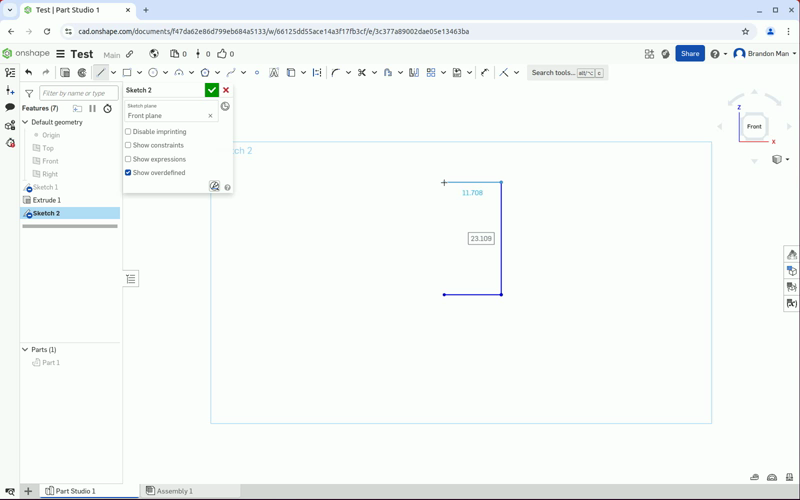
click(444, 182)
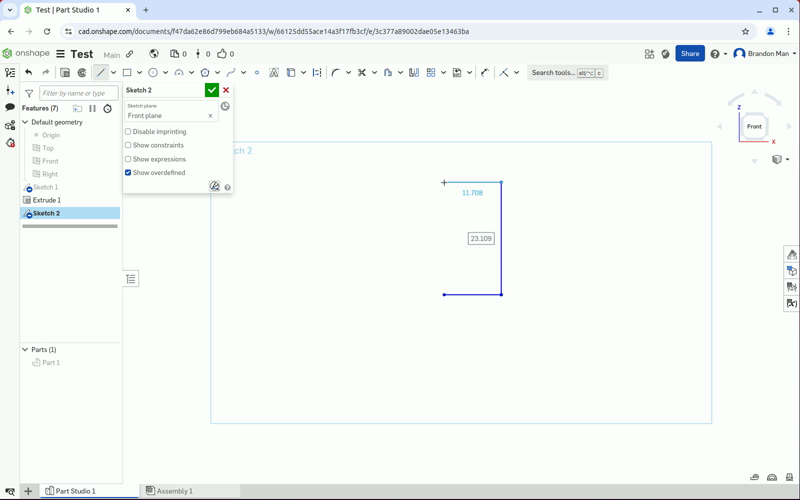
key_up(shift)
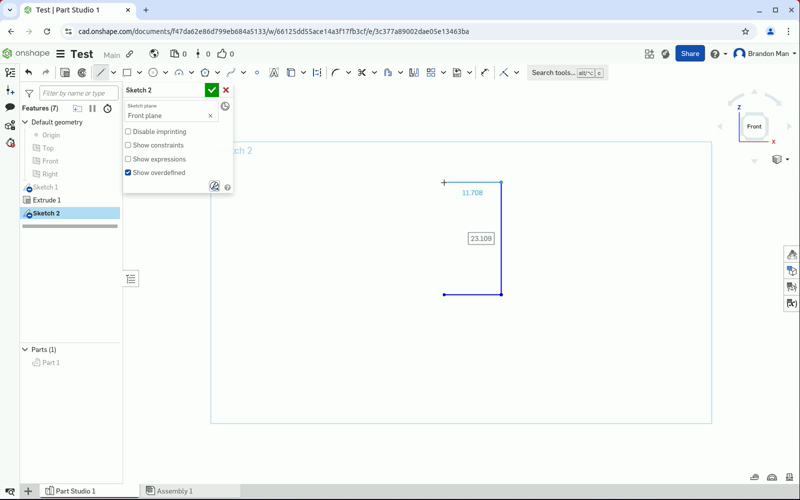
key_down(shift)
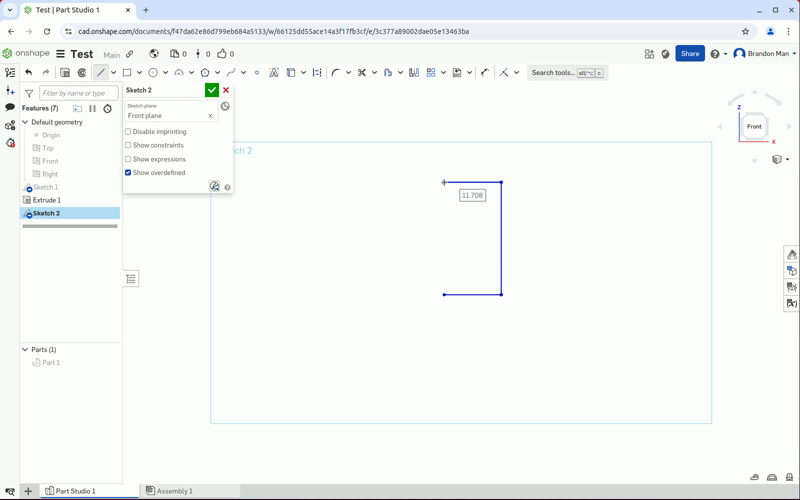
mouse_move(444, 294)
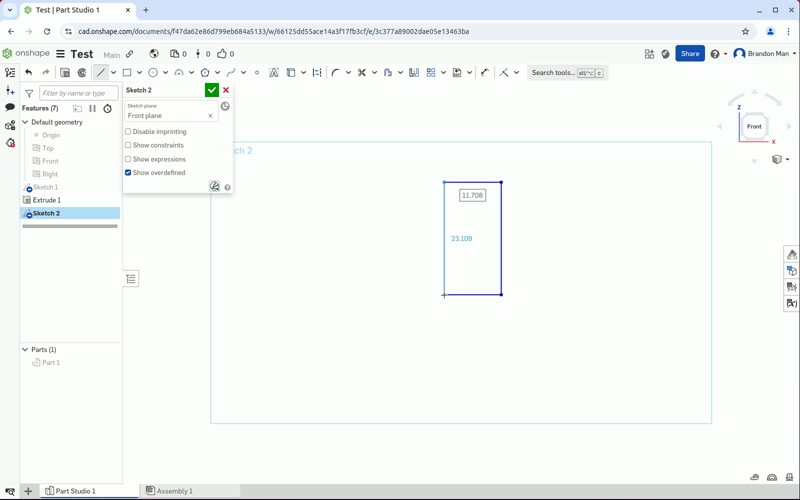
key_up(shift)
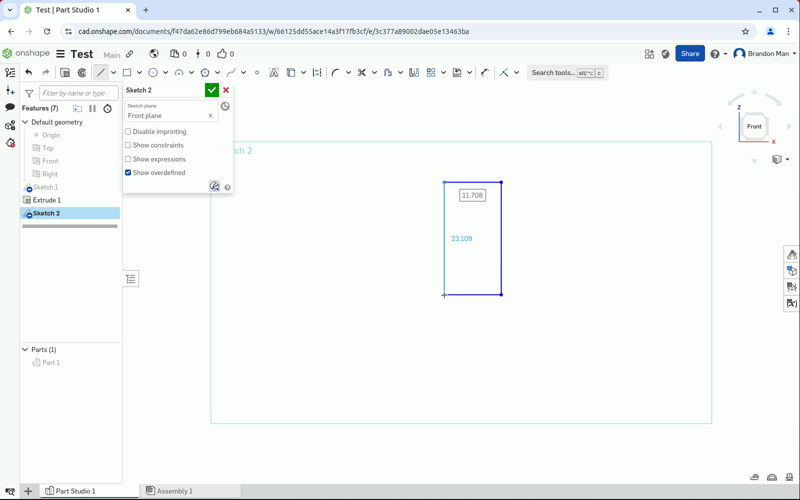
click(444, 294)
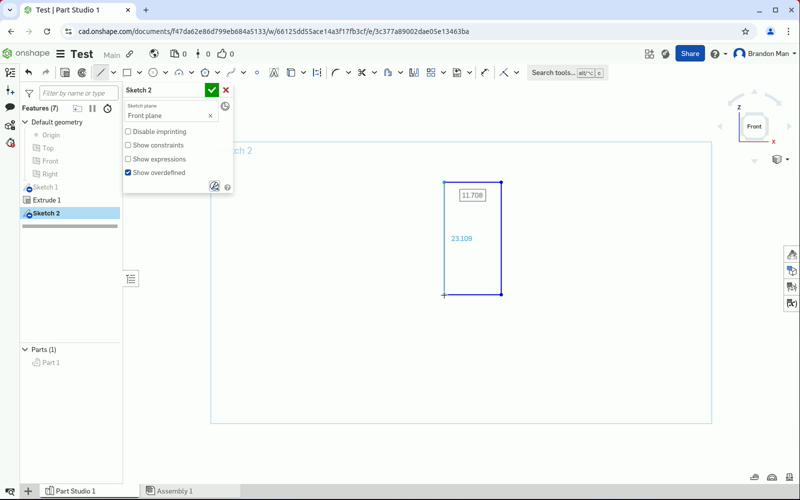
key(esc)
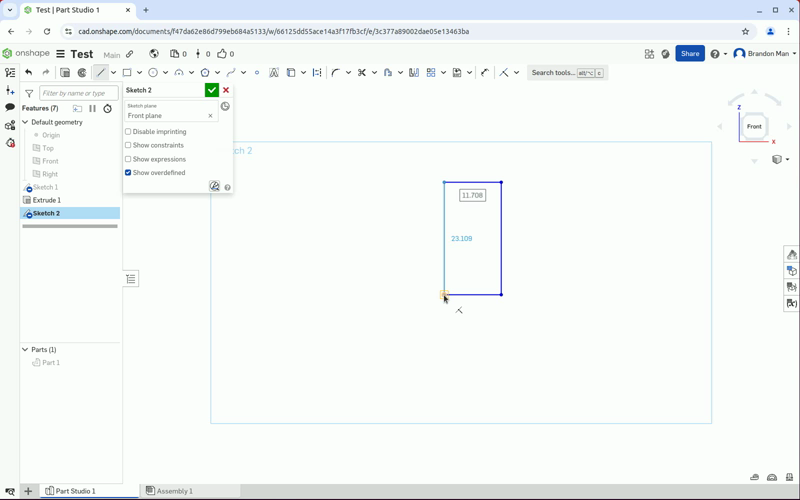
mouse_move(460, 229)
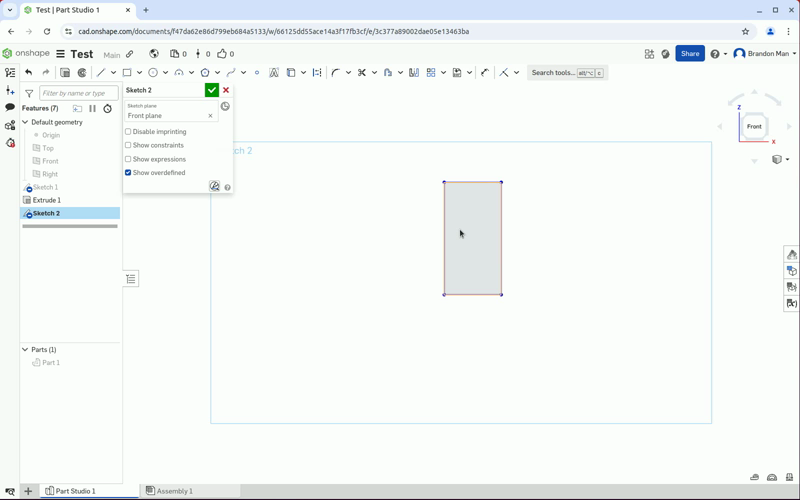
click(460, 229)
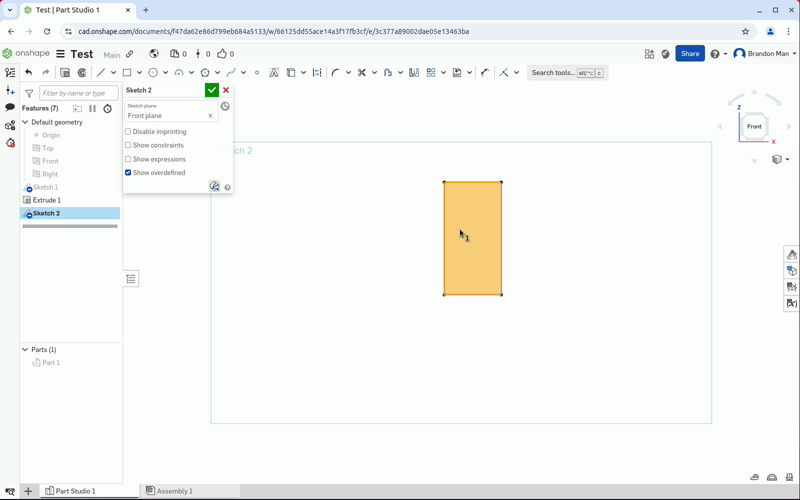
mouse_move(73, 352)
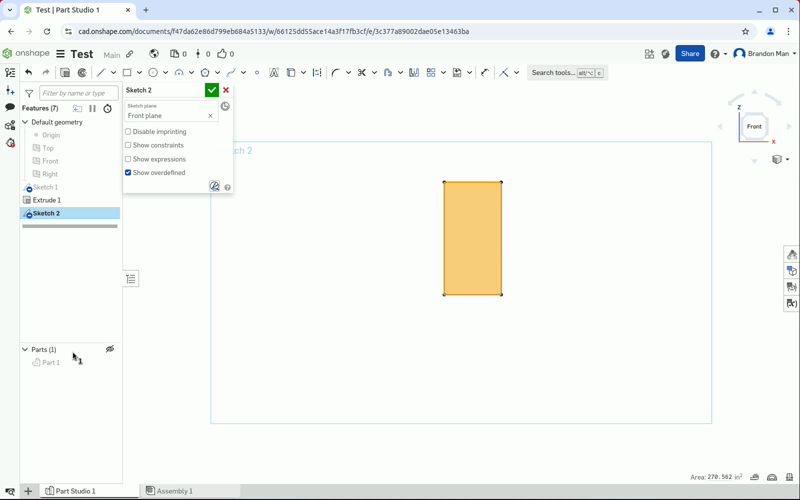
key(shift+y)
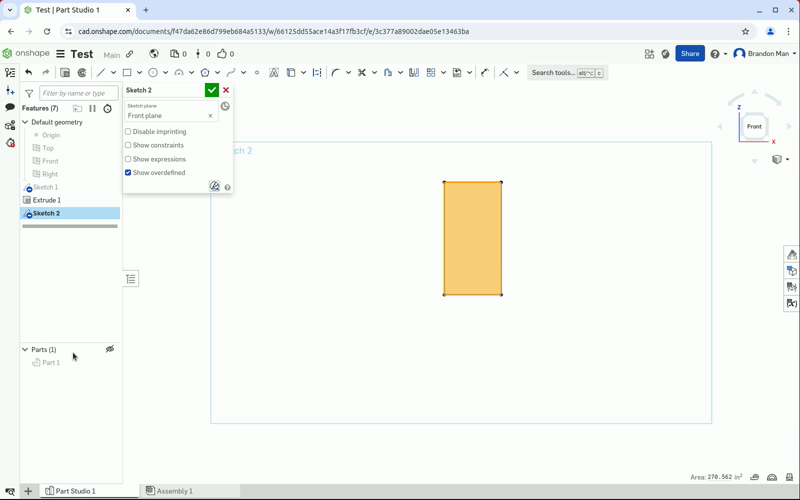
key(shift+e)
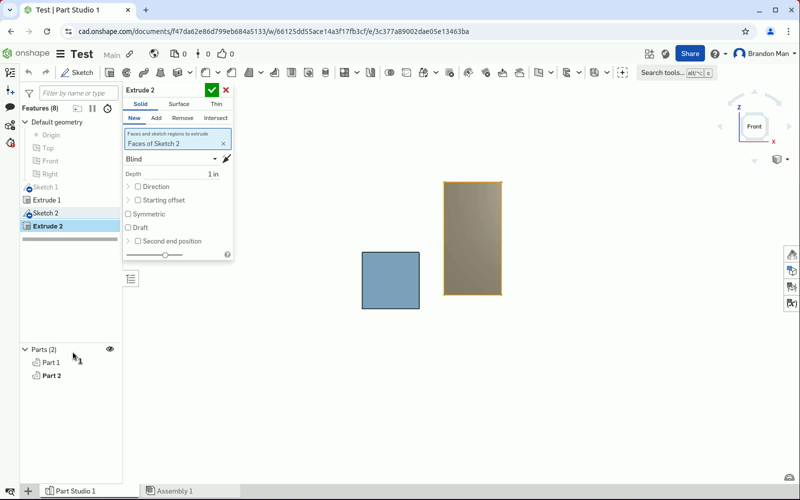
mouse_move(143, 106)
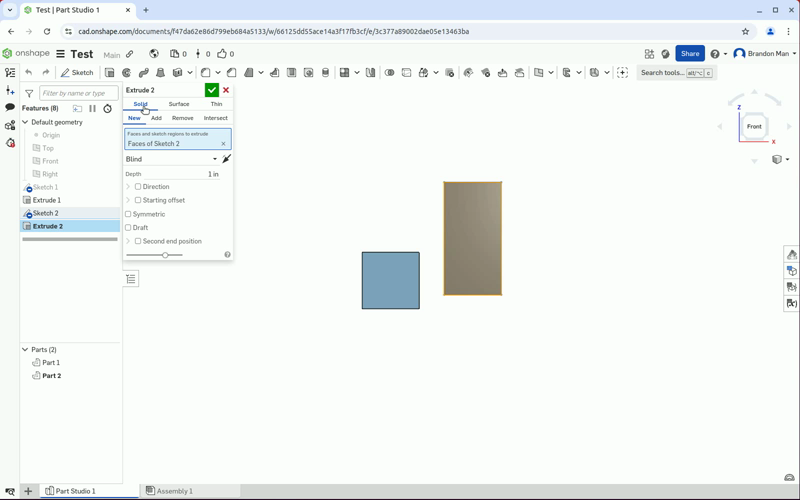
click(143, 106)
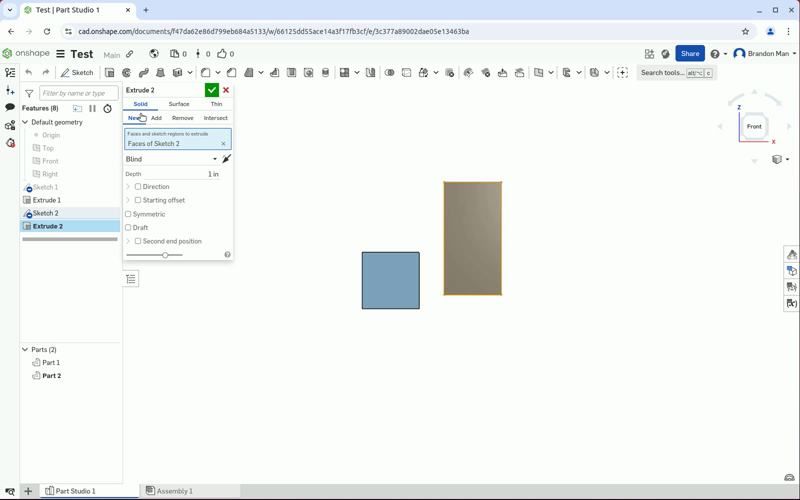
mouse_move(137, 120)
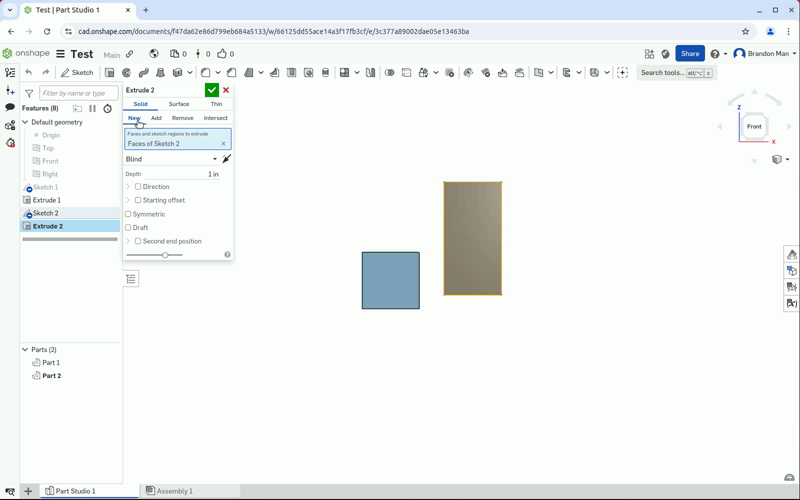
click(137, 120)
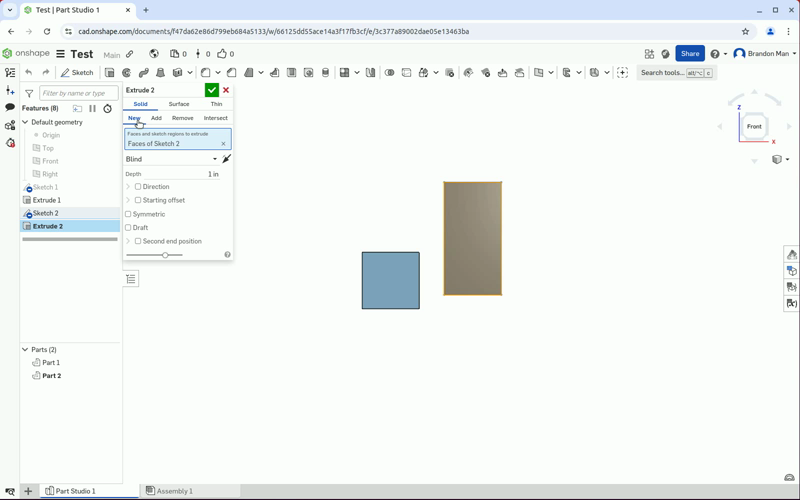
key(tab, 4)
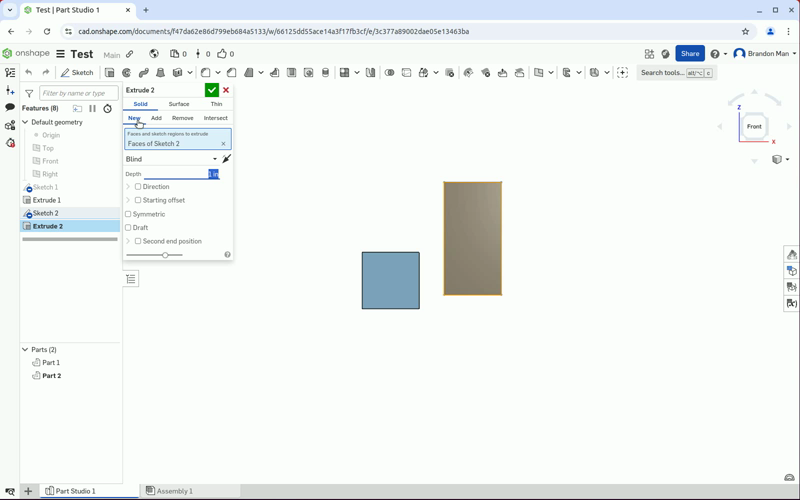
text(23.108)
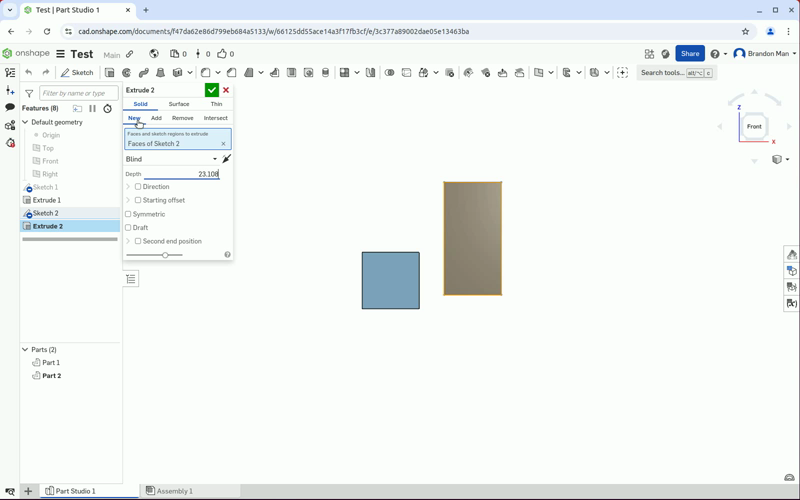
key(enter)
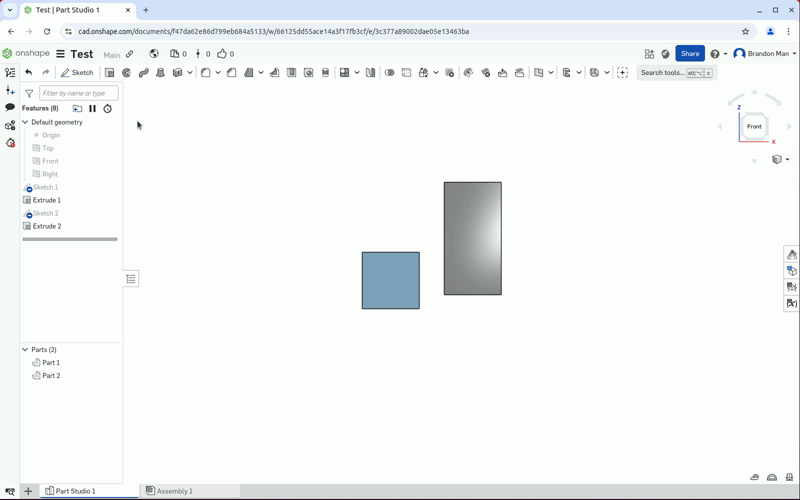
key(shift+h)
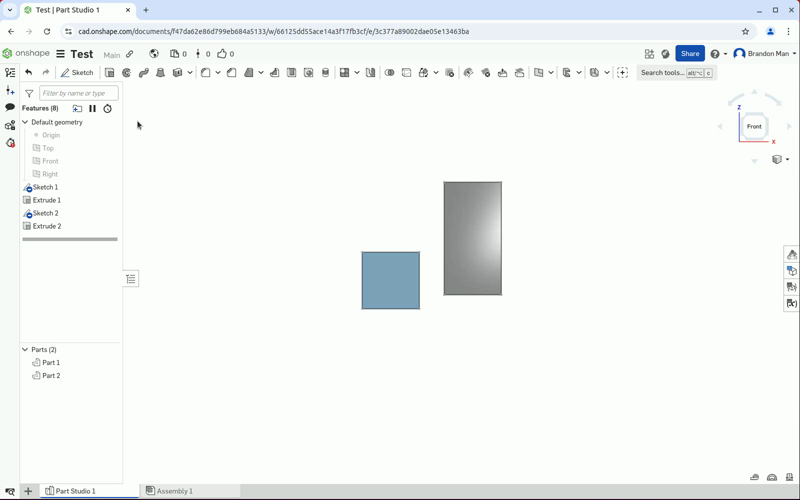
key(shift+h)
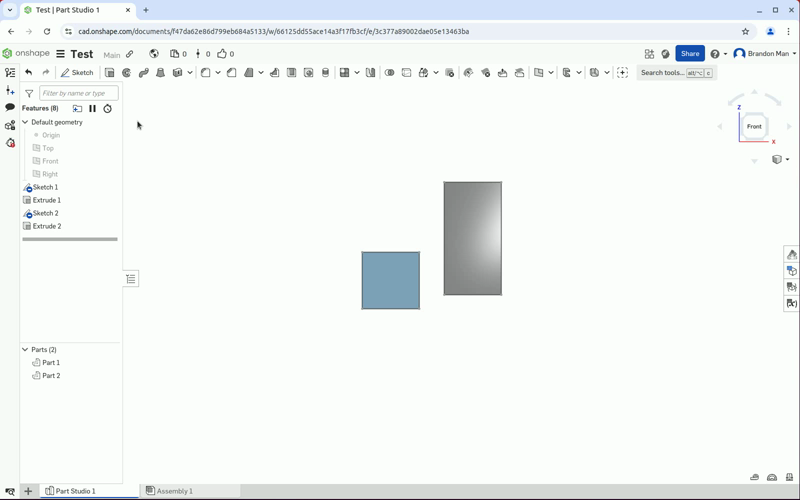
key(shift+7)
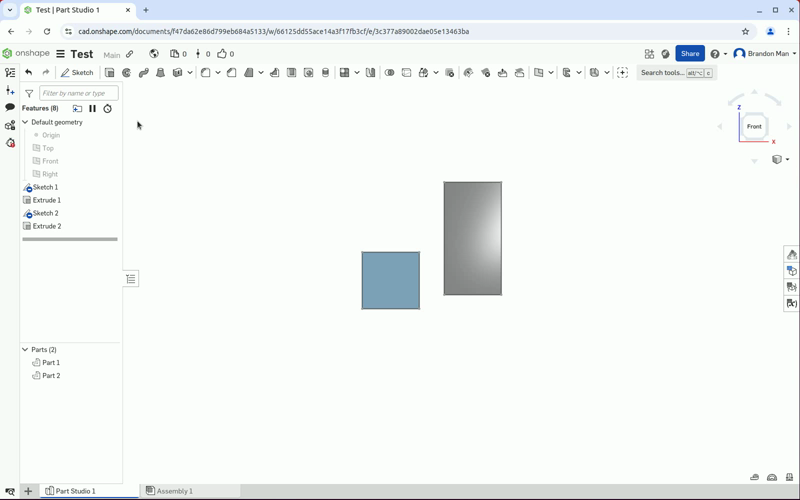
key(left, 2)
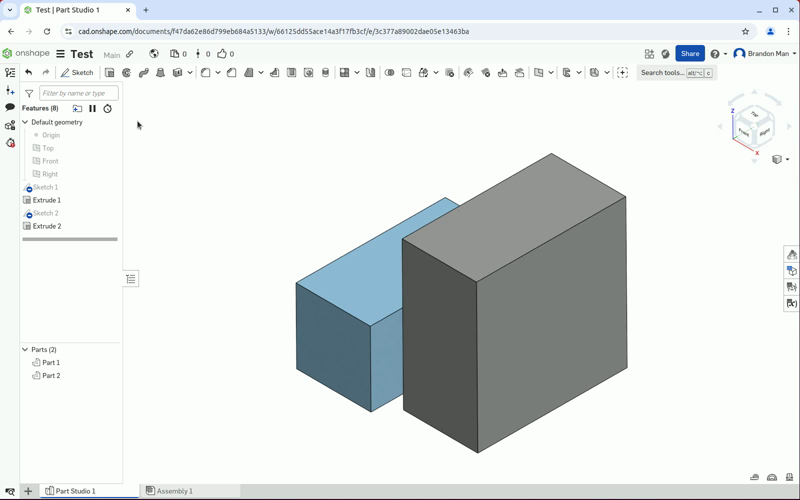
key(down, 2)
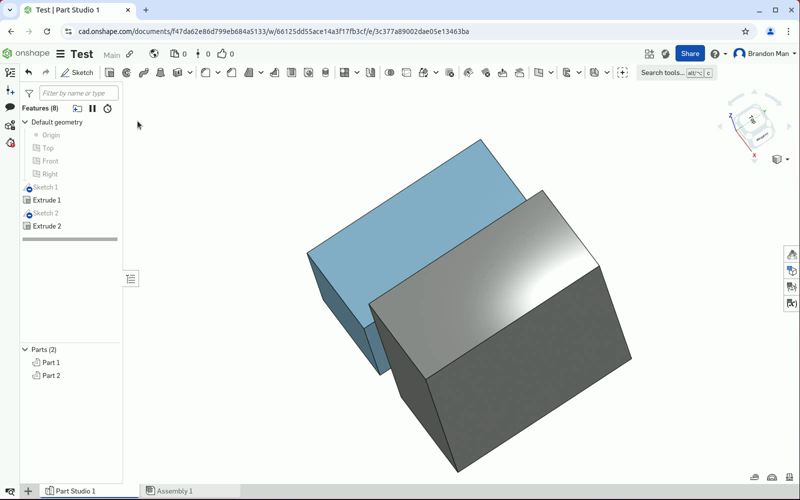
key(up, 2)
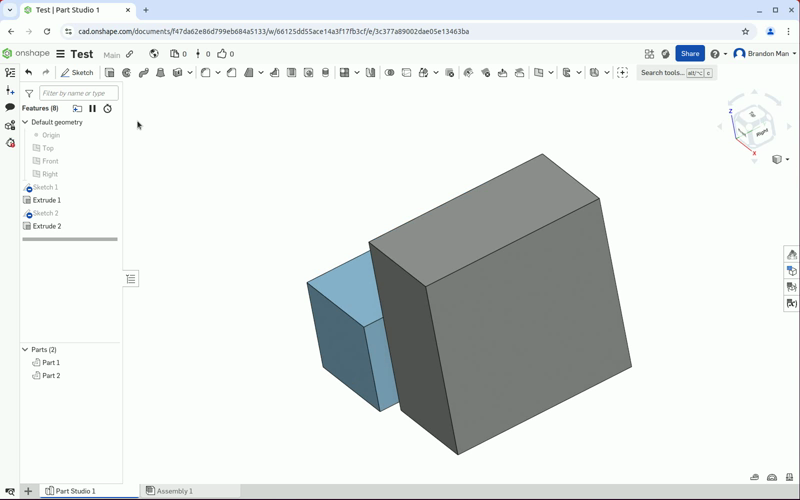
key(right, 2)
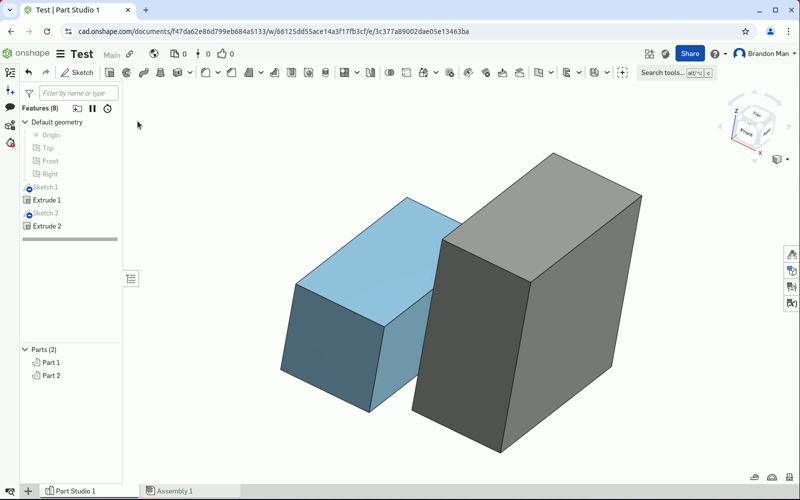
mouse_move(73, 189)
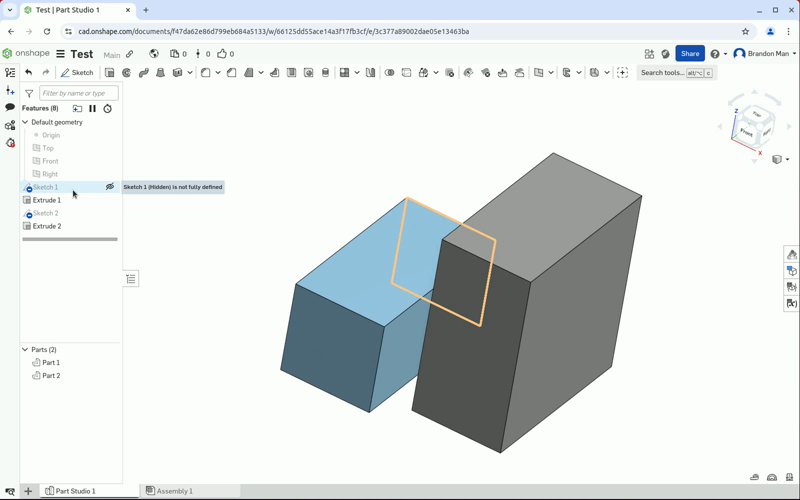
click(73, 189)